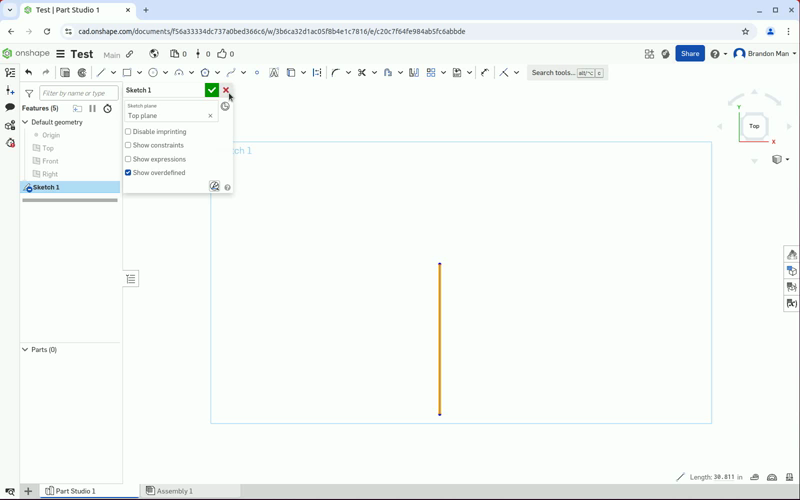
key(shift+h)
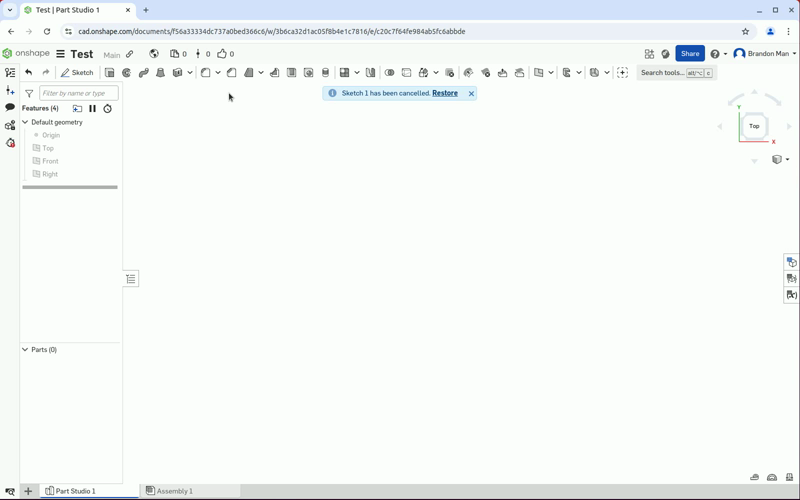
mouse_move(73, 352)
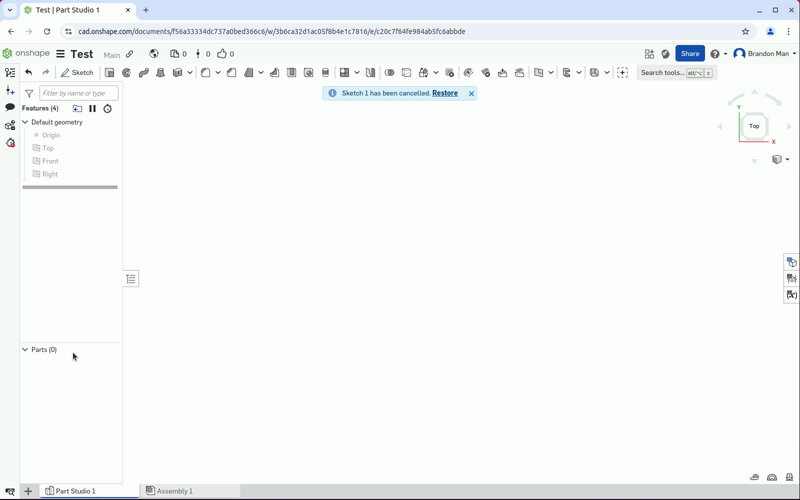
key(y)
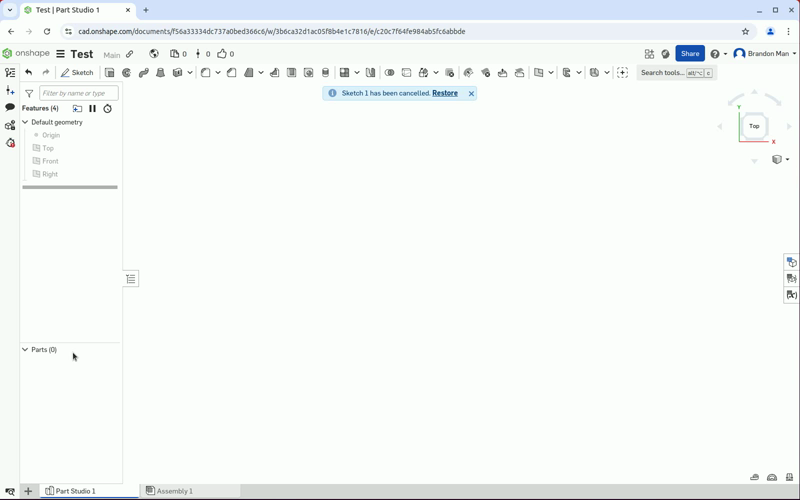
key(shift+p)
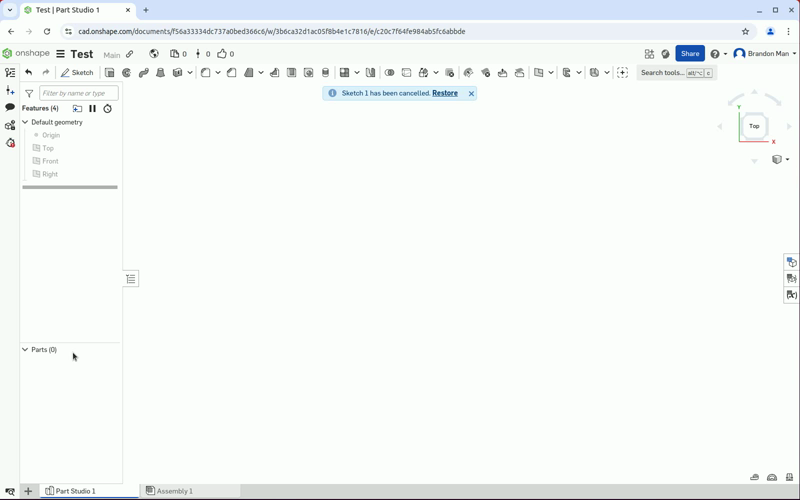
key(space)
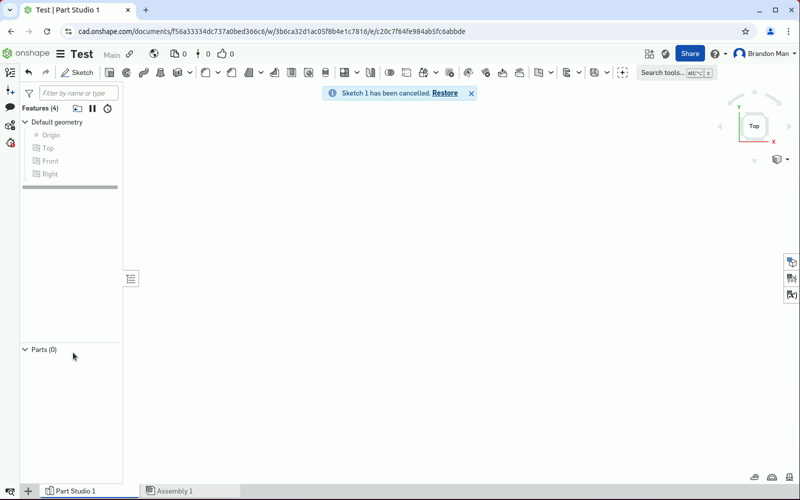
key_down(shift)
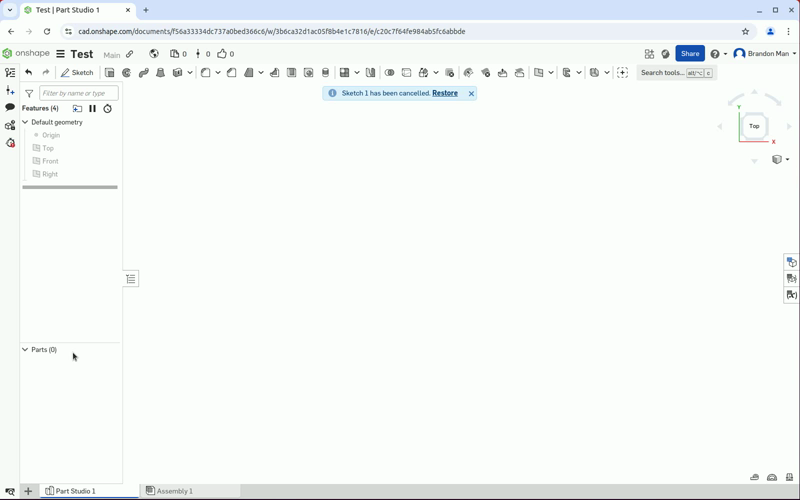
key(up)
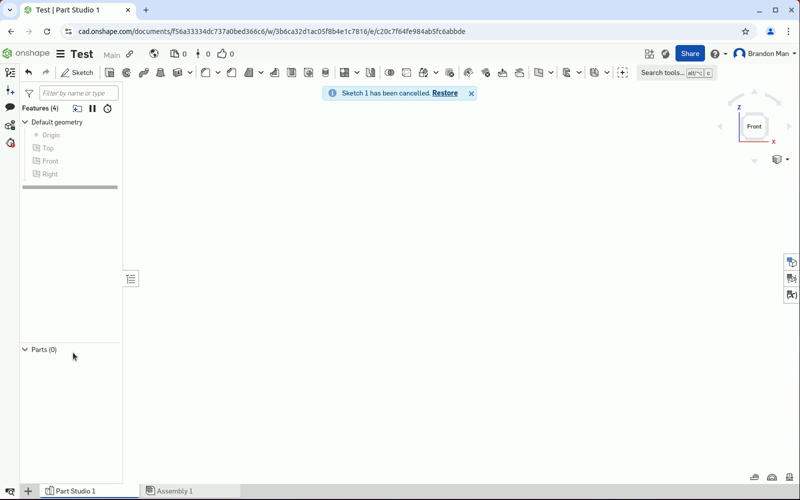
key_up(shift)
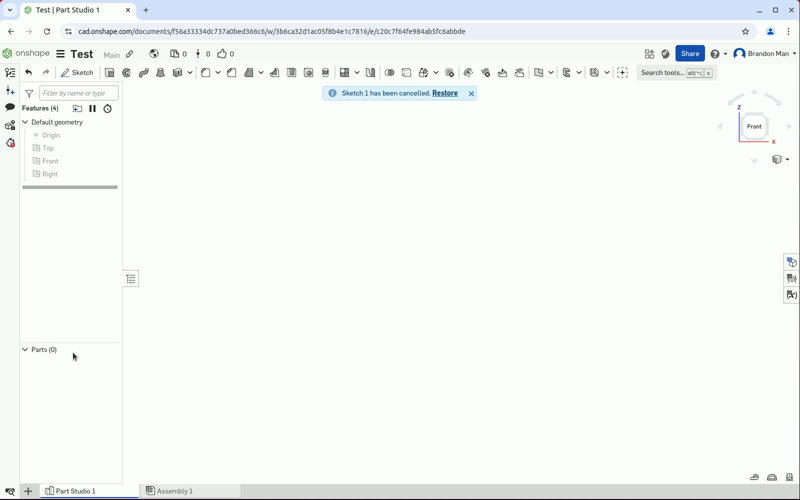
mouse_move(73, 352)
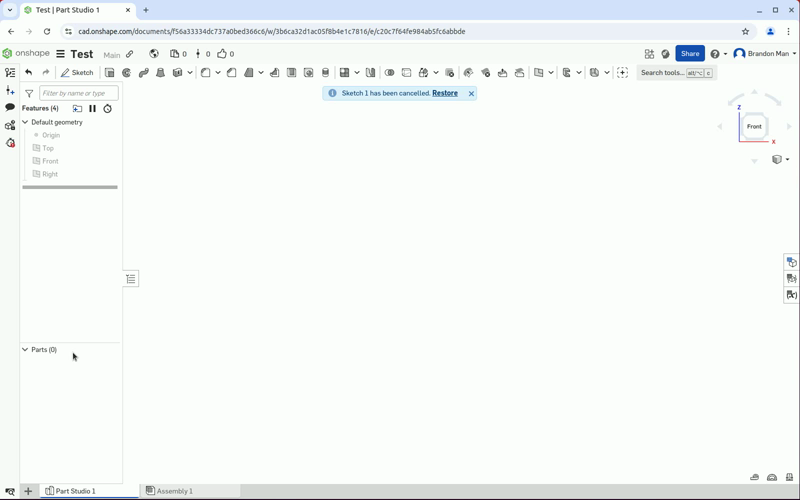
key(shift+y)
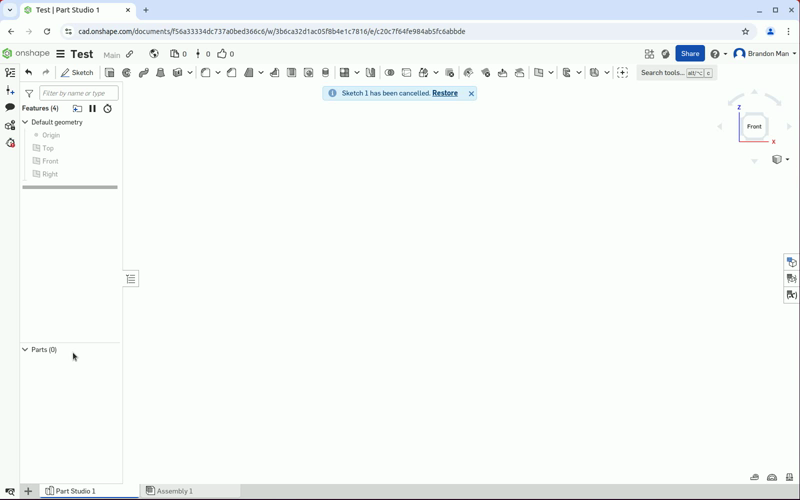
key(shift+s)
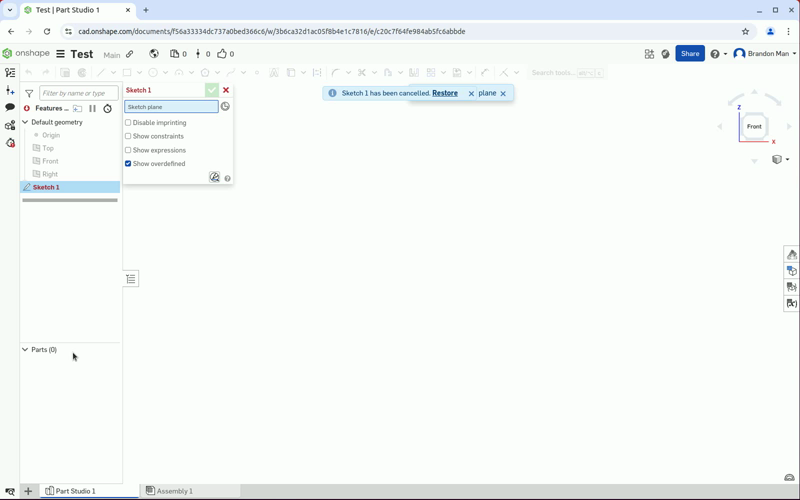
mouse_move(73, 163)
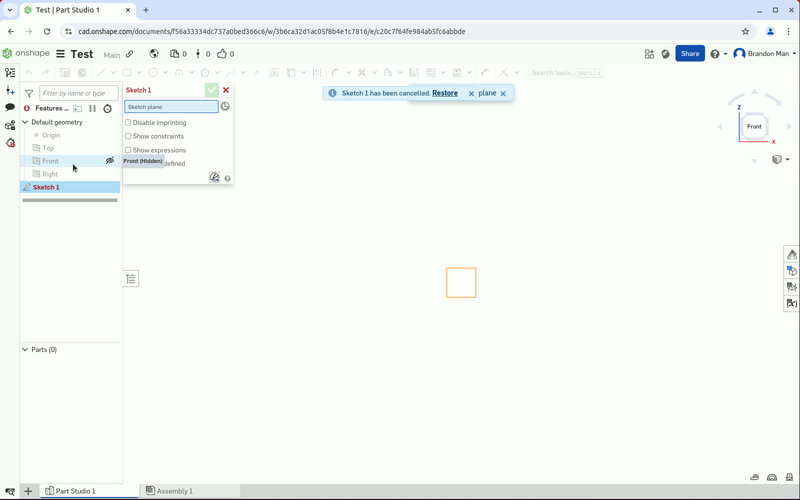
click(73, 163)
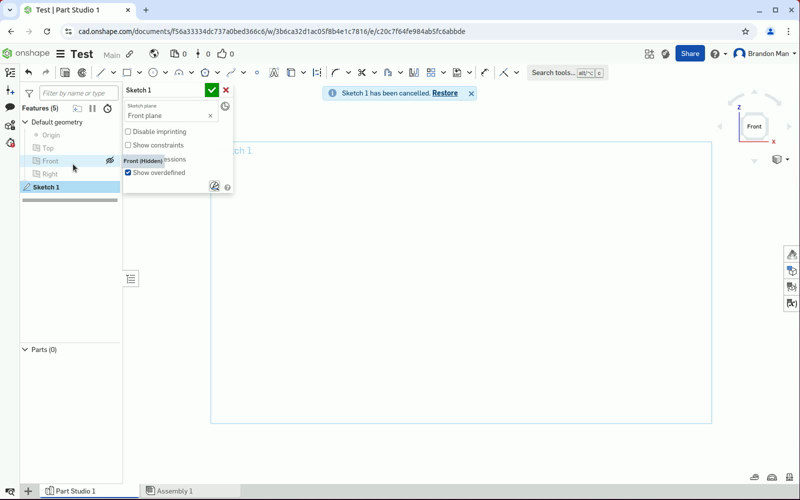
mouse_move(73, 352)
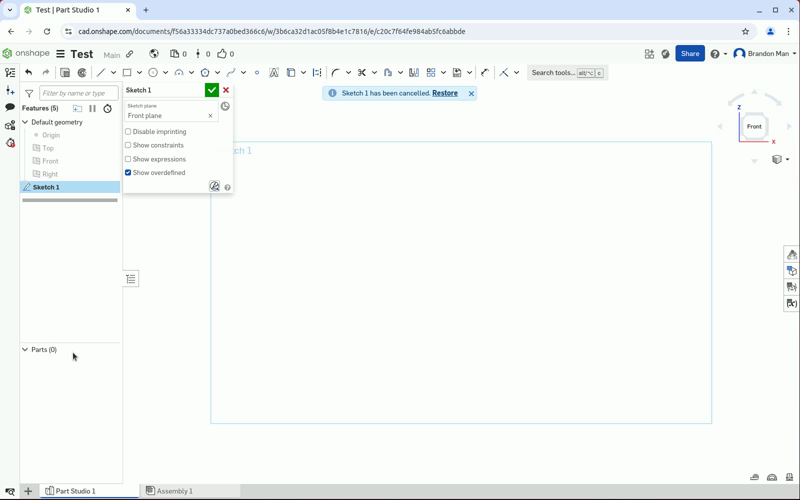
key(y)
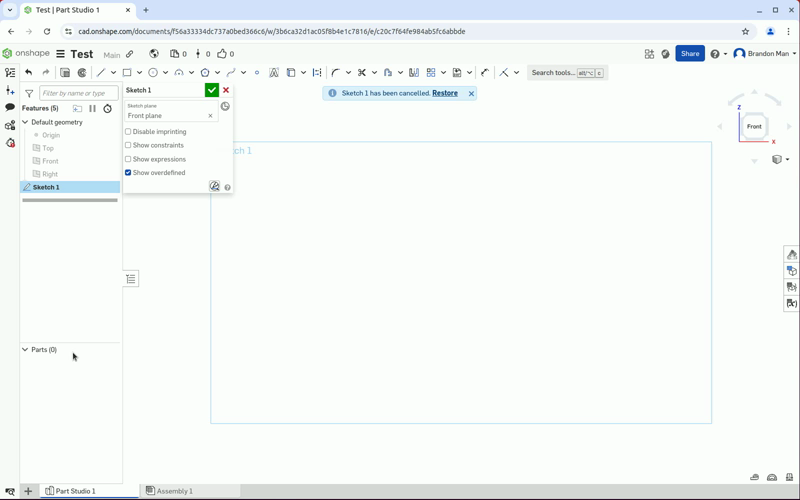
key(l)
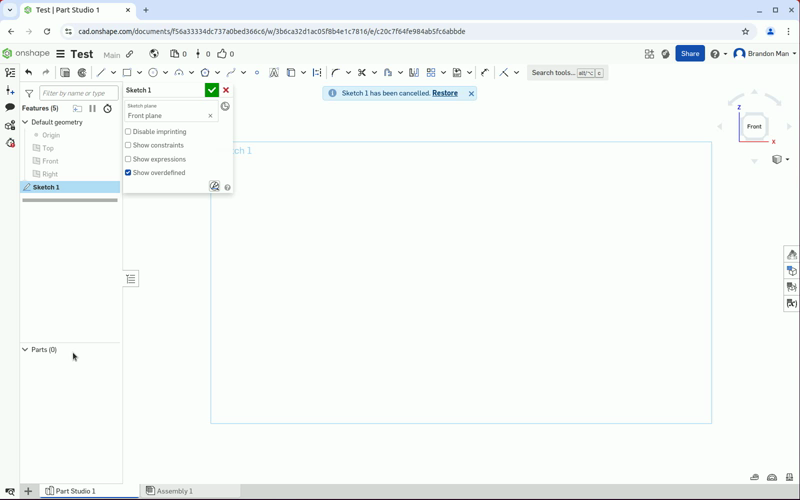
key_down(shift)
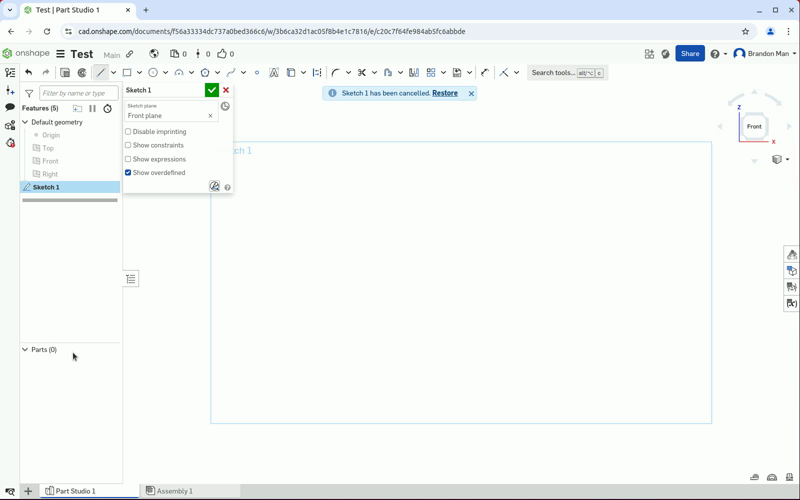
mouse_move(420, 215)
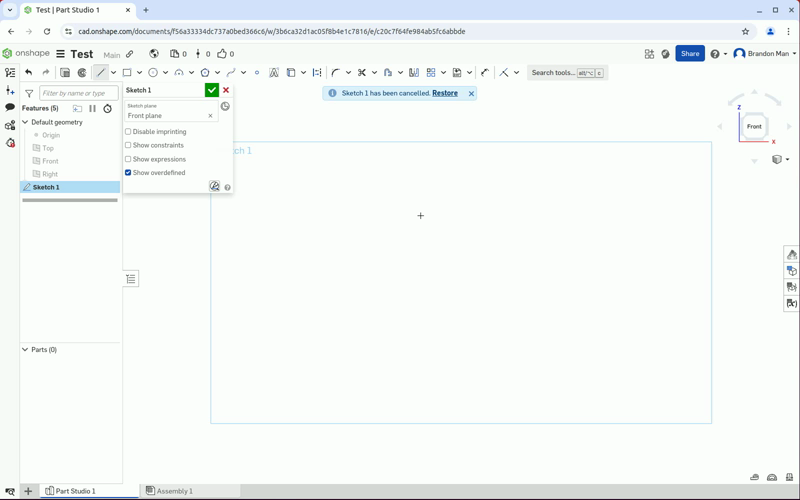
click(420, 215)
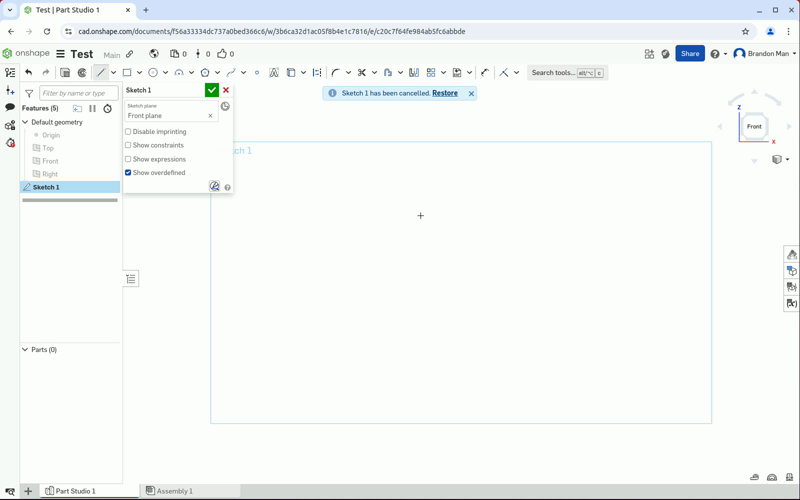
key_up(shift)
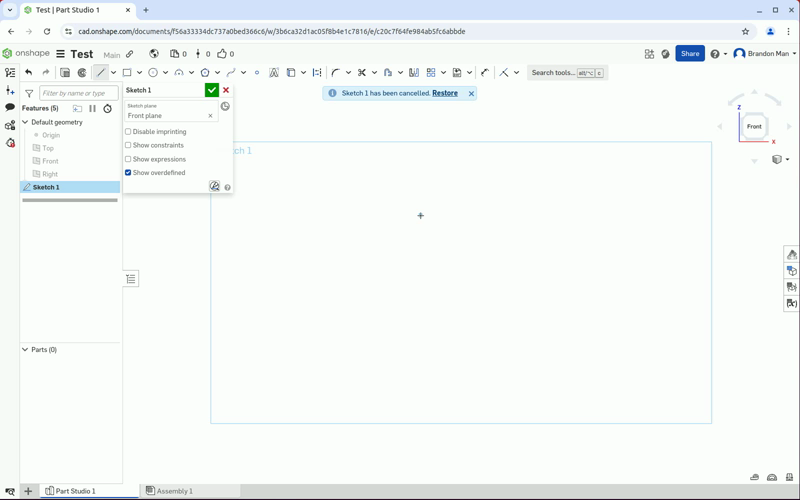
key_down(shift)
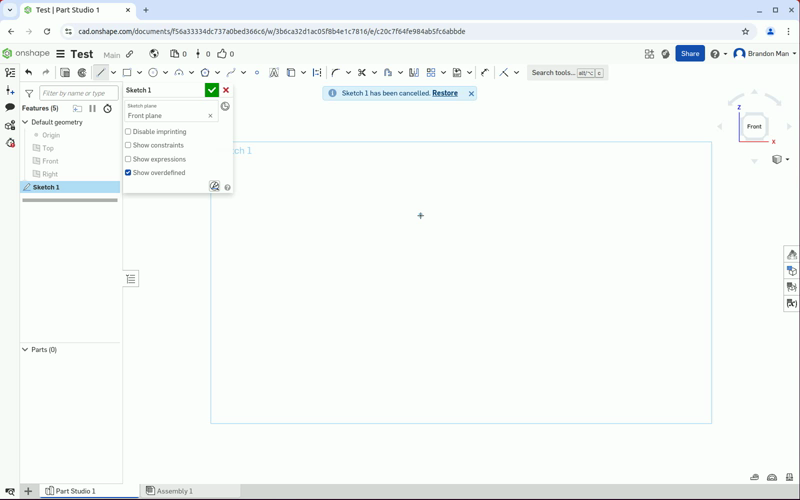
mouse_move(450, 215)
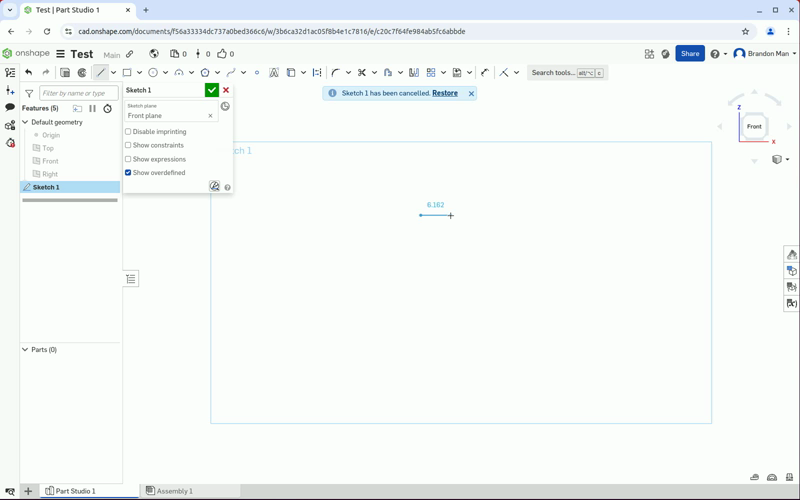
mouse_move(438, 232)
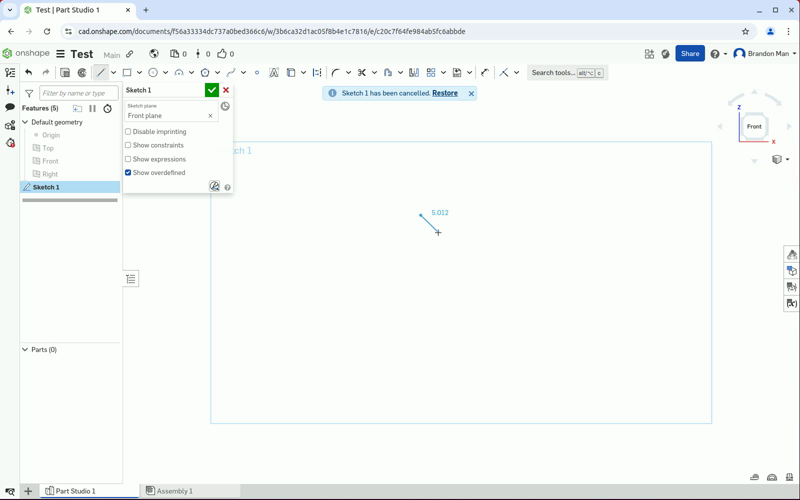
click(438, 232)
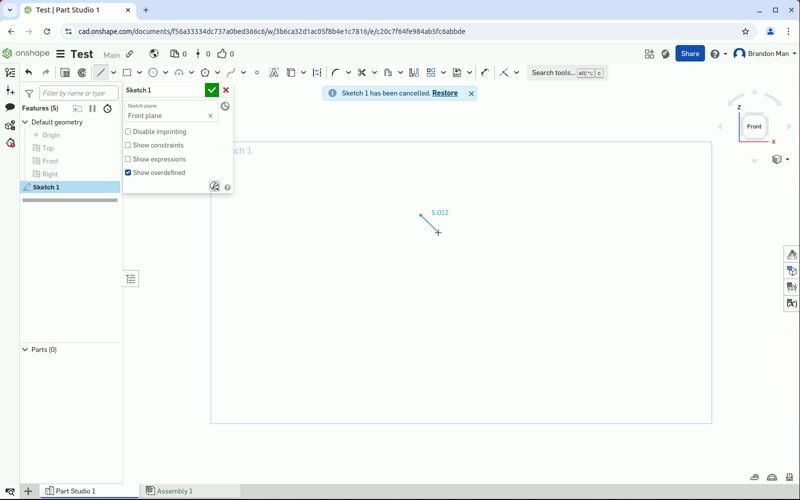
key_up(shift)
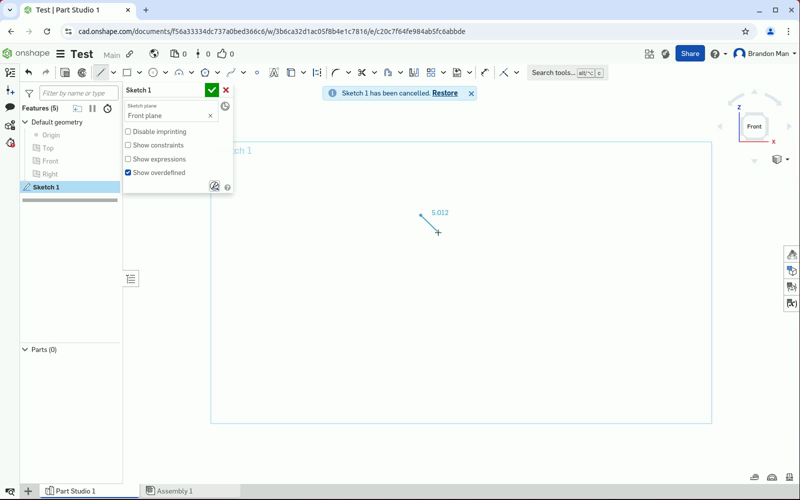
key_down(shift)
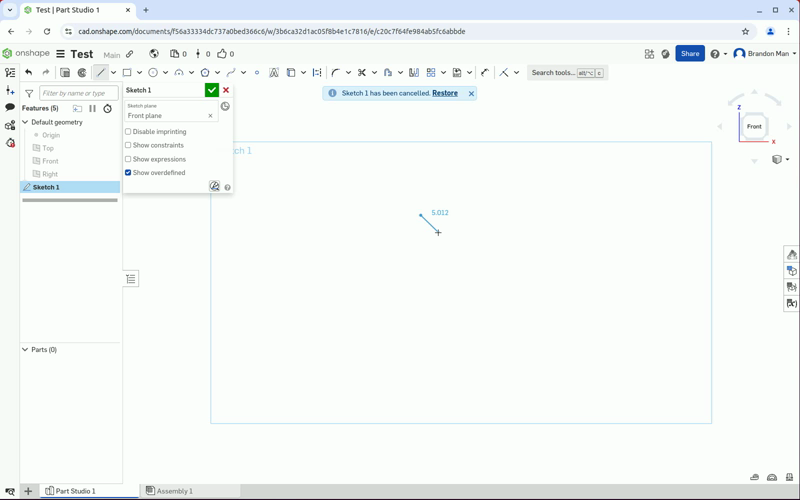
mouse_move(468, 232)
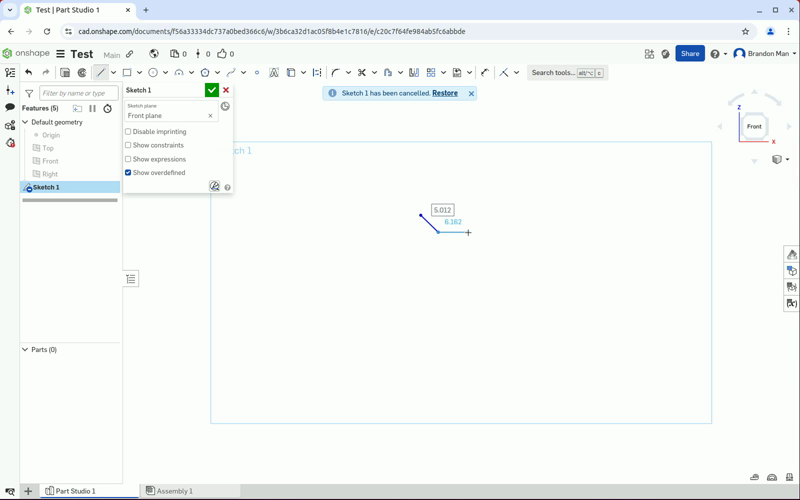
mouse_move(438, 283)
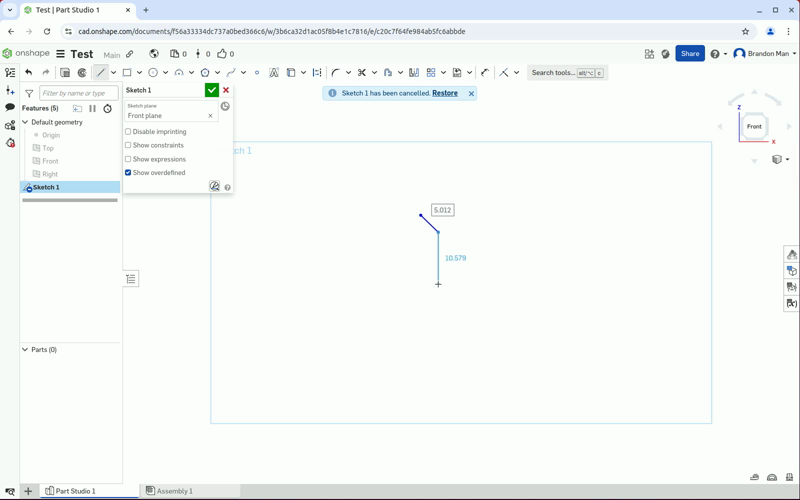
click(438, 283)
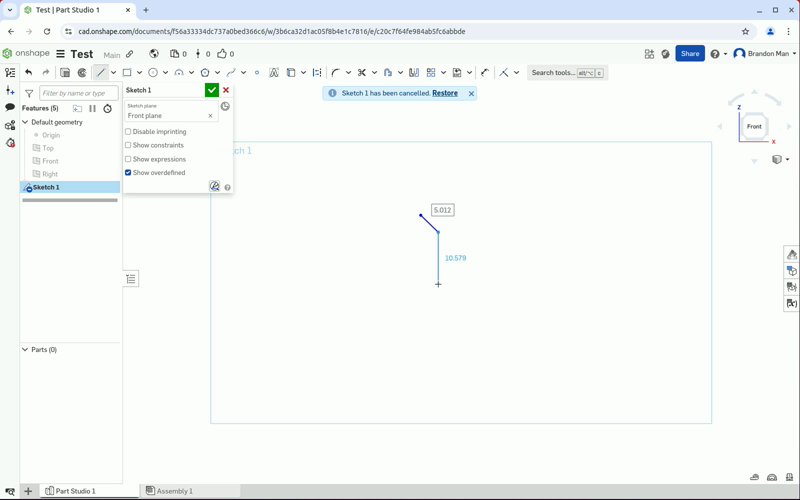
key_up(shift)
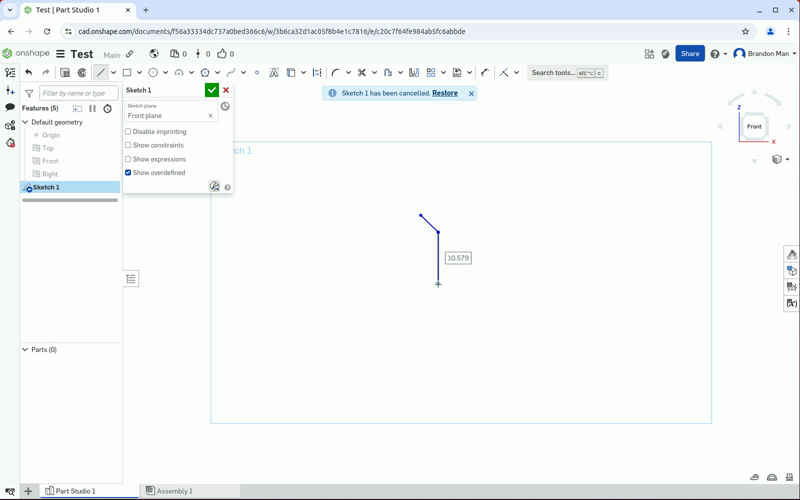
key_down(shift)
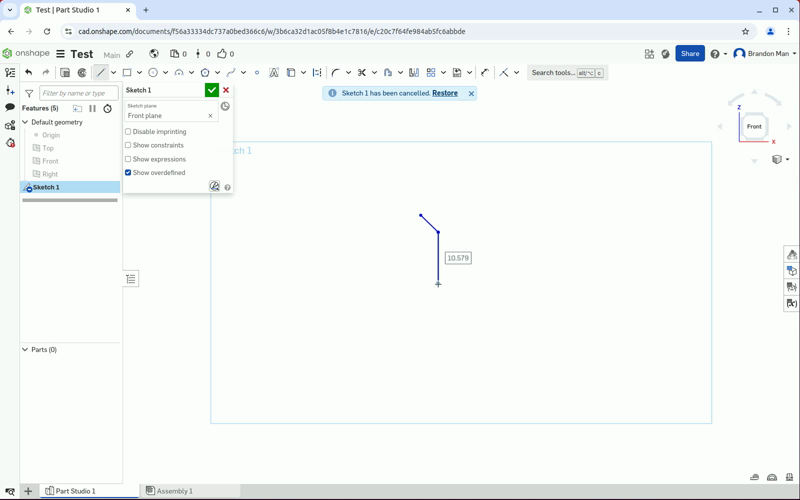
mouse_move(468, 283)
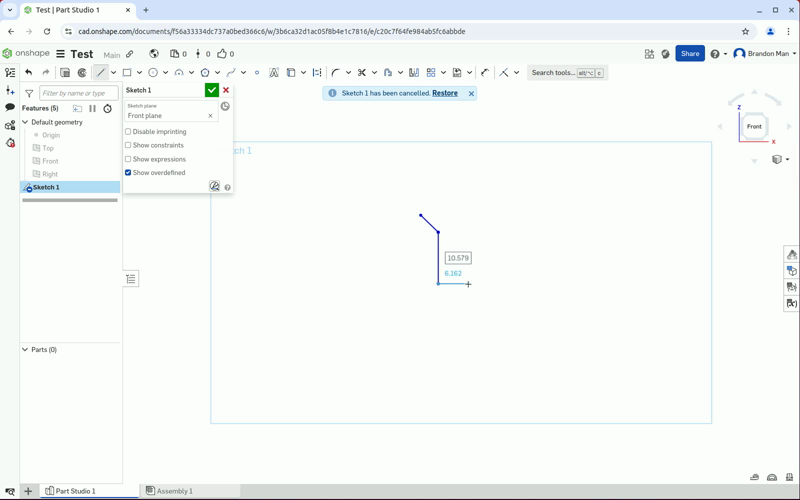
mouse_move(460, 283)
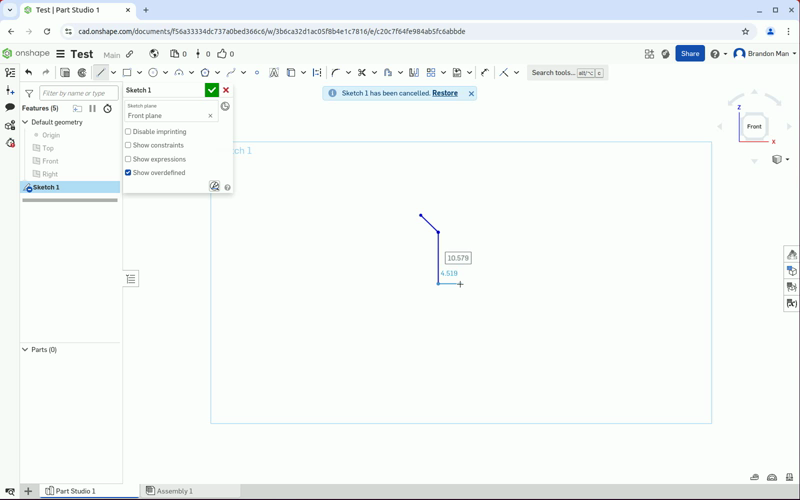
click(460, 283)
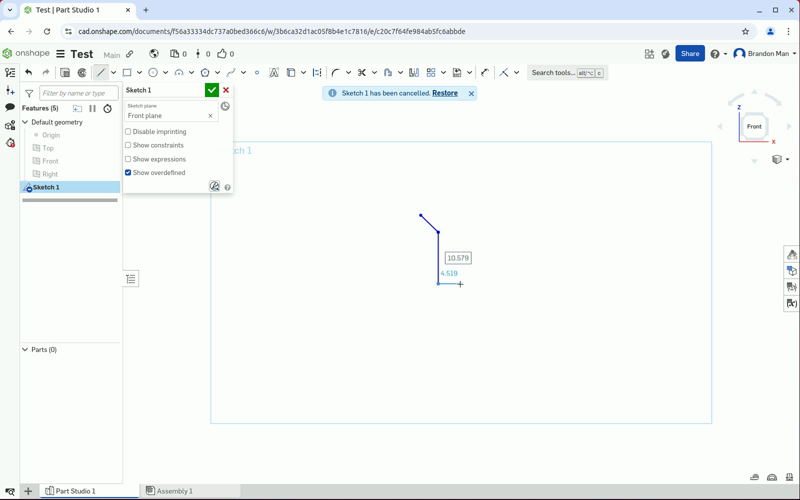
key_up(shift)
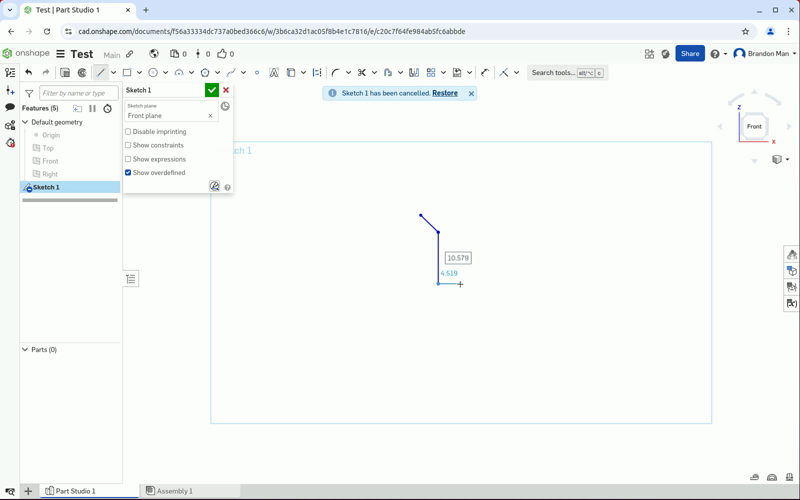
key_down(shift)
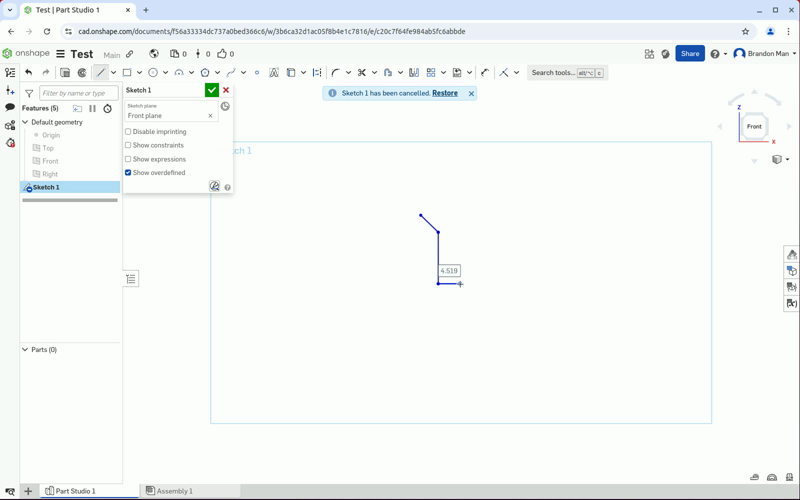
mouse_move(460, 192)
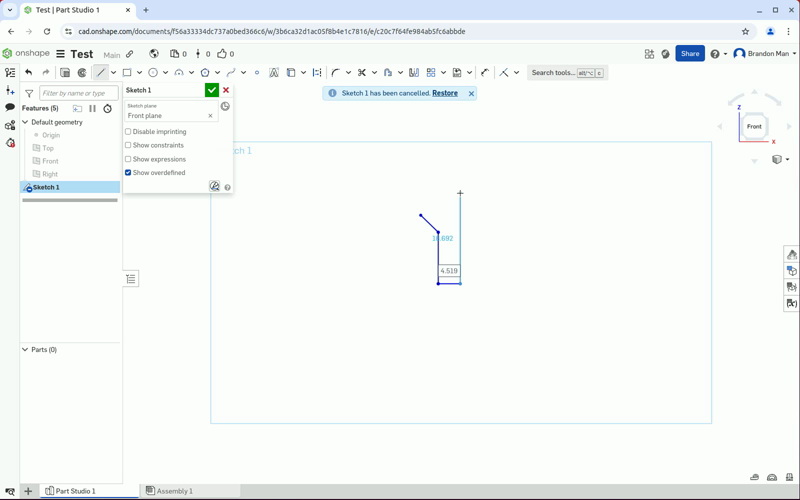
click(460, 192)
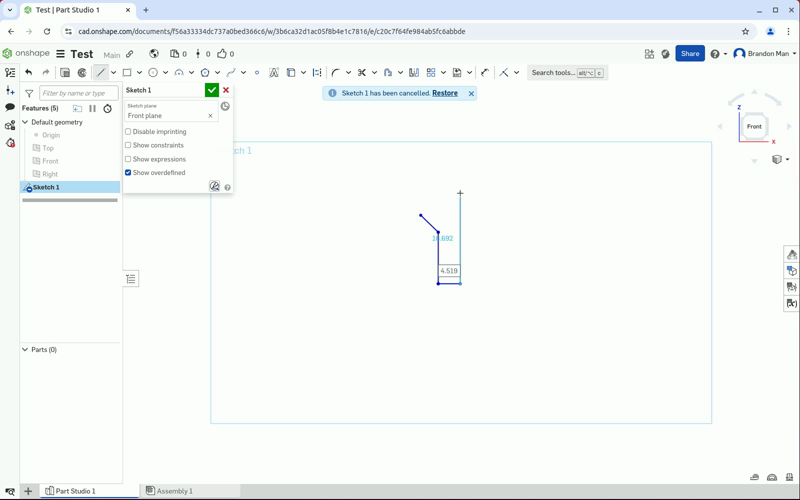
key_up(shift)
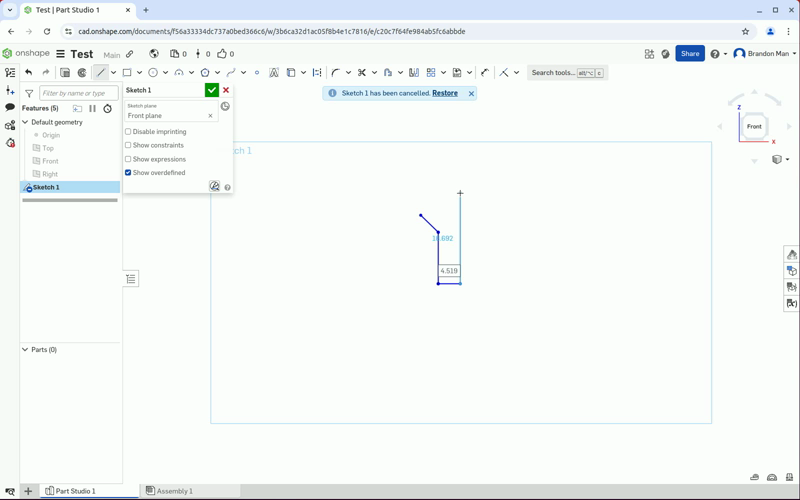
key_down(shift)
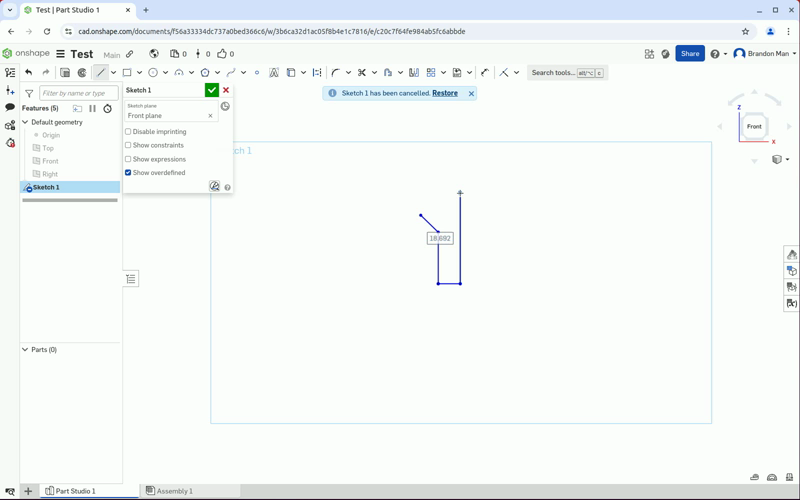
mouse_move(490, 192)
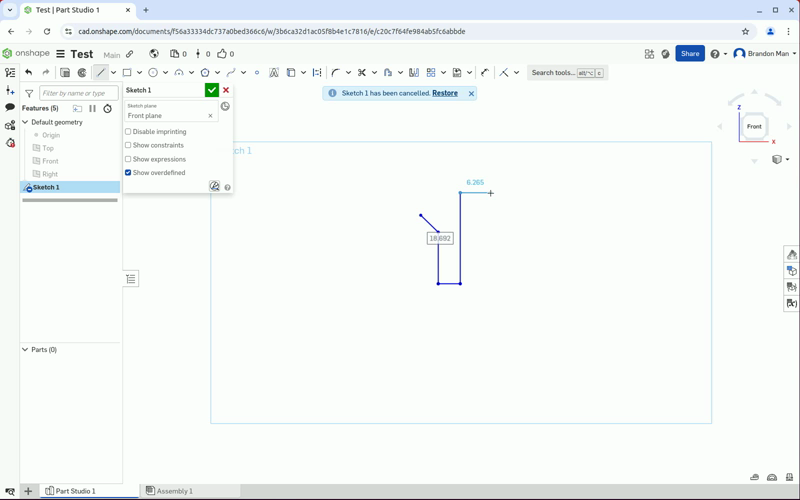
mouse_move(449, 192)
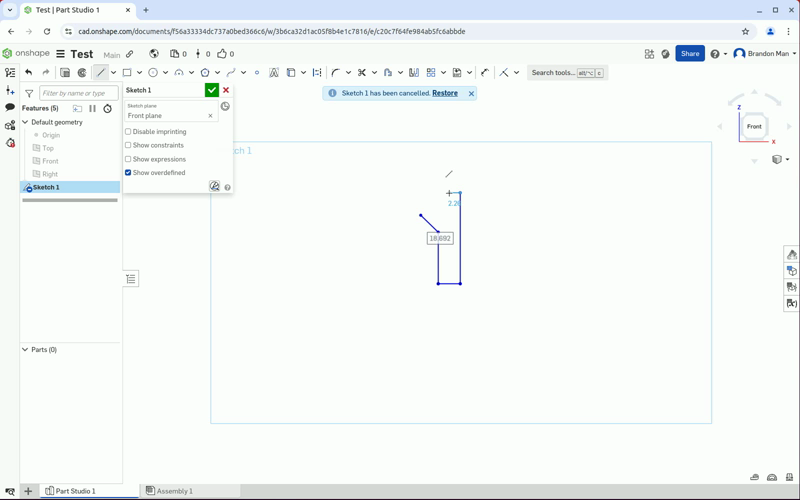
click(449, 192)
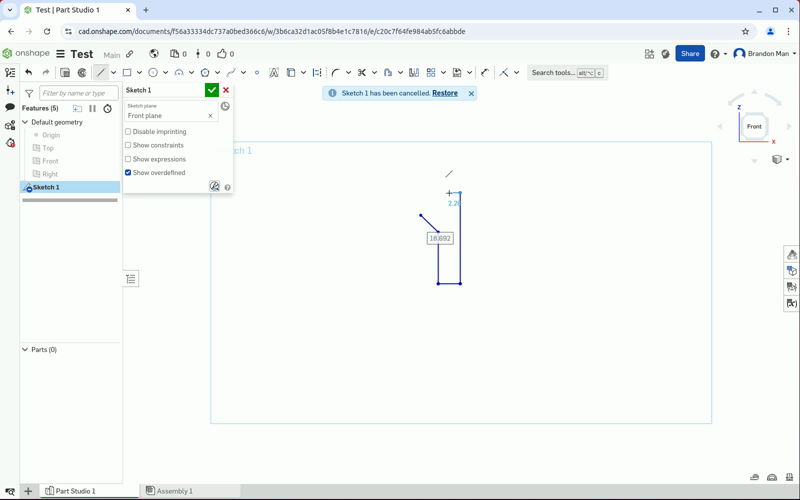
key_up(shift)
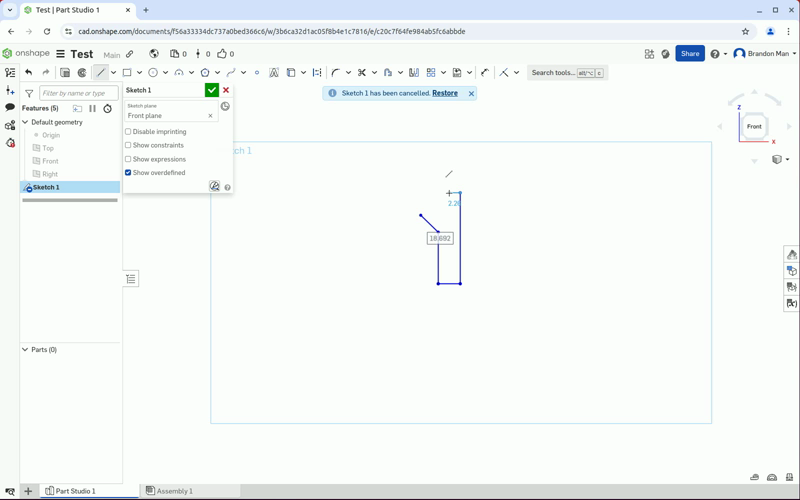
mouse_move(479, 192)
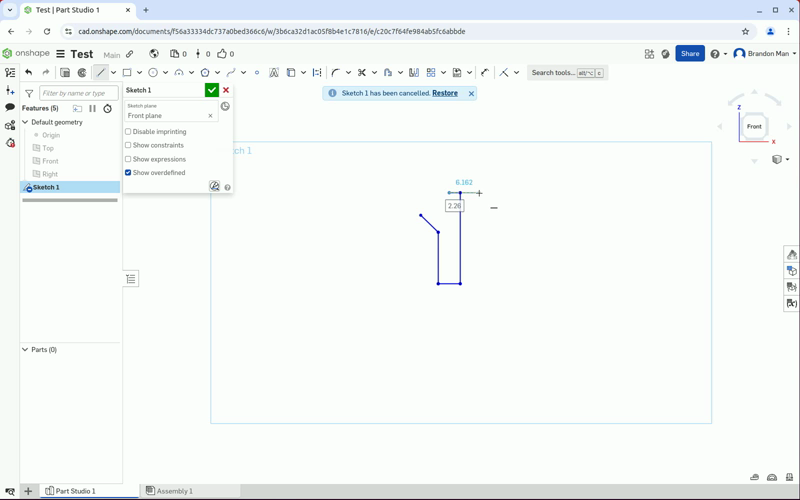
key_down(shift)
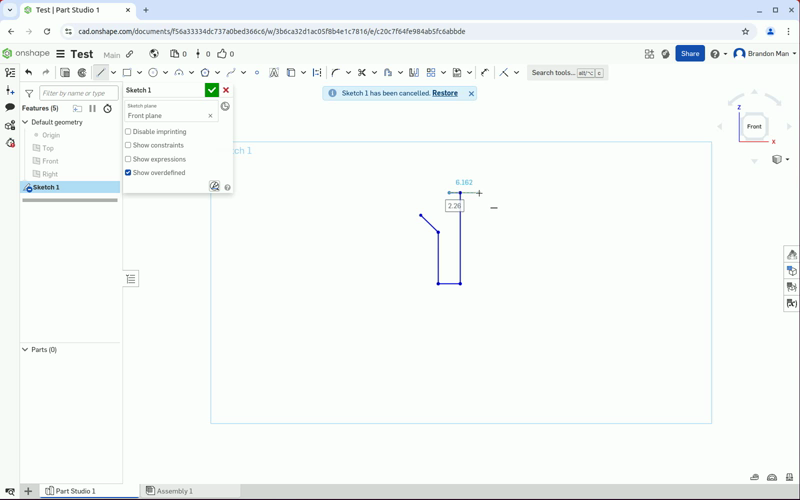
mouse_move(420, 215)
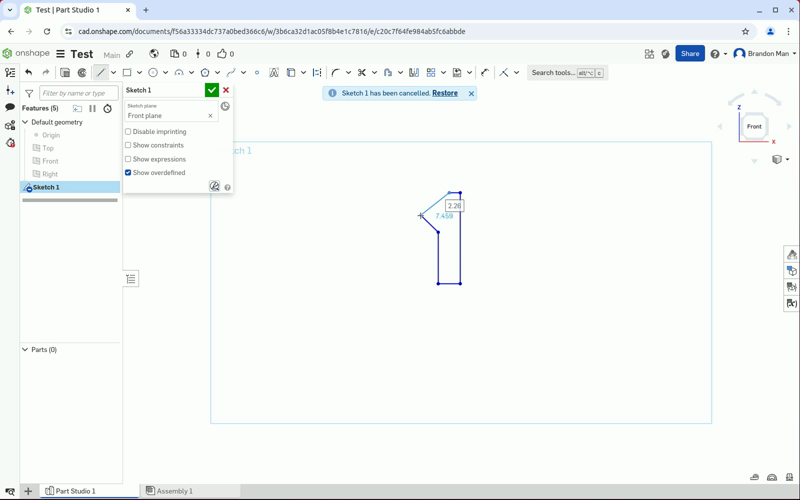
key_up(shift)
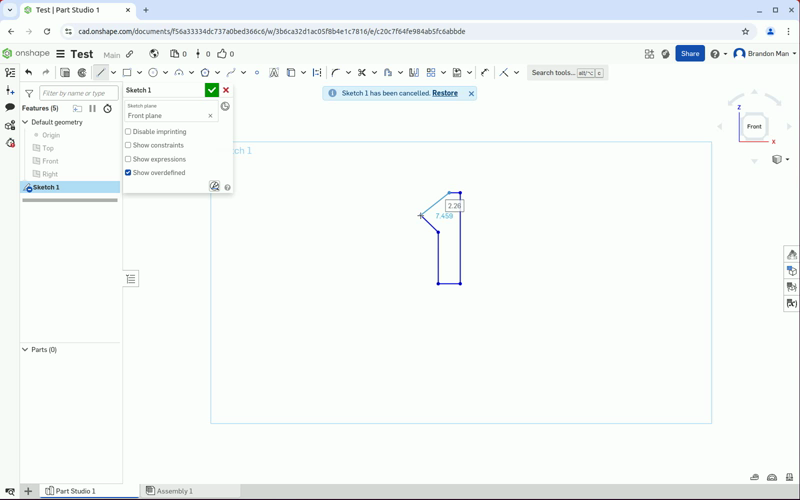
click(420, 215)
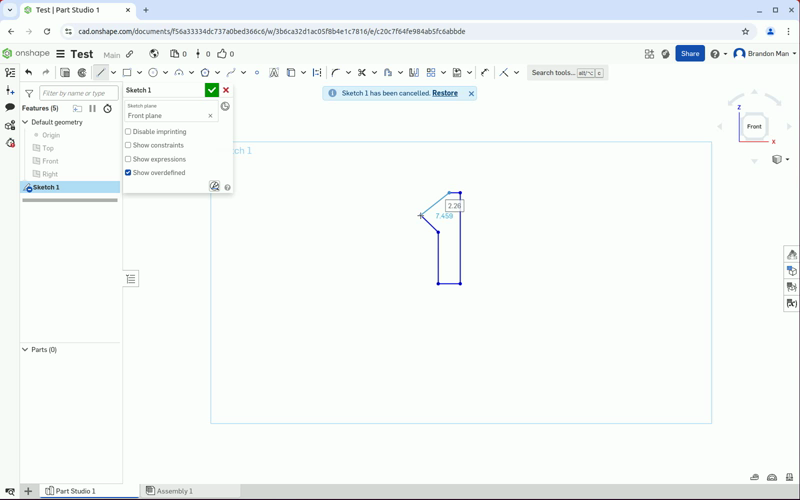
key(esc)
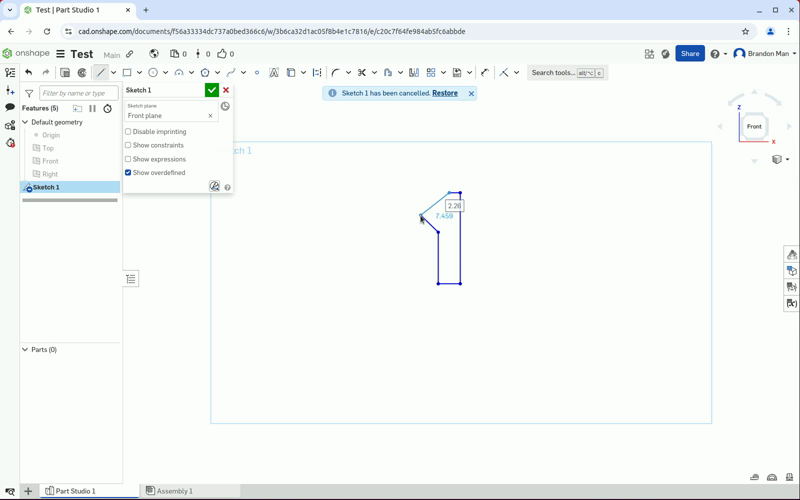
mouse_move(454, 281)
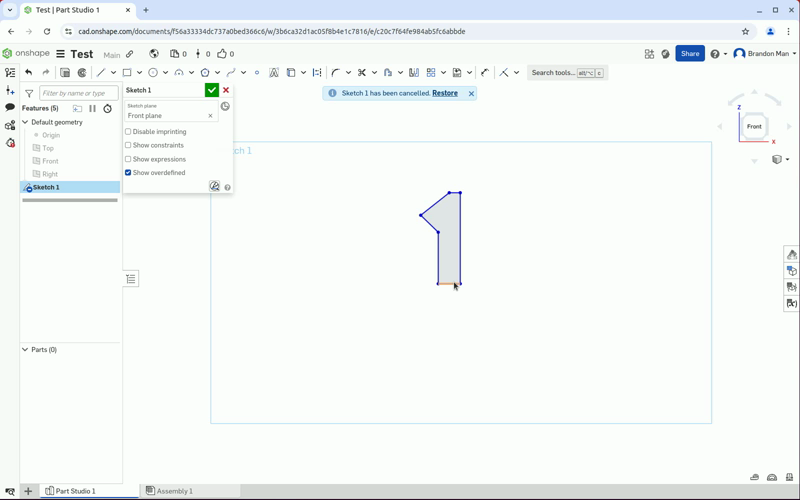
click(454, 281)
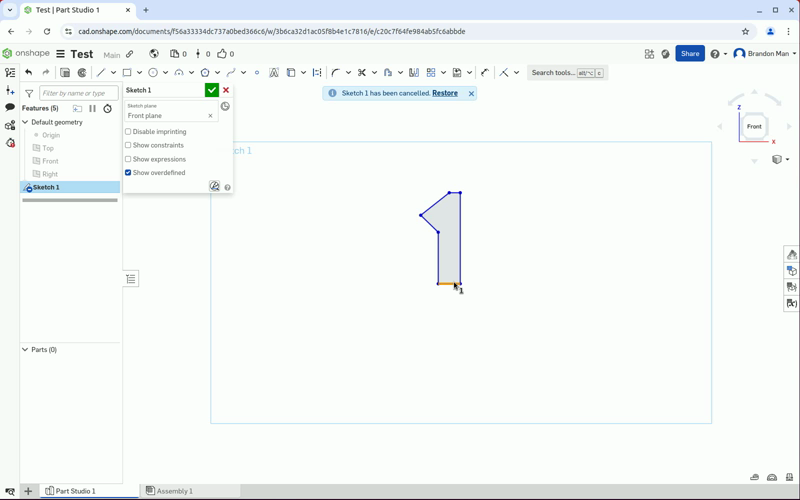
mouse_move(73, 352)
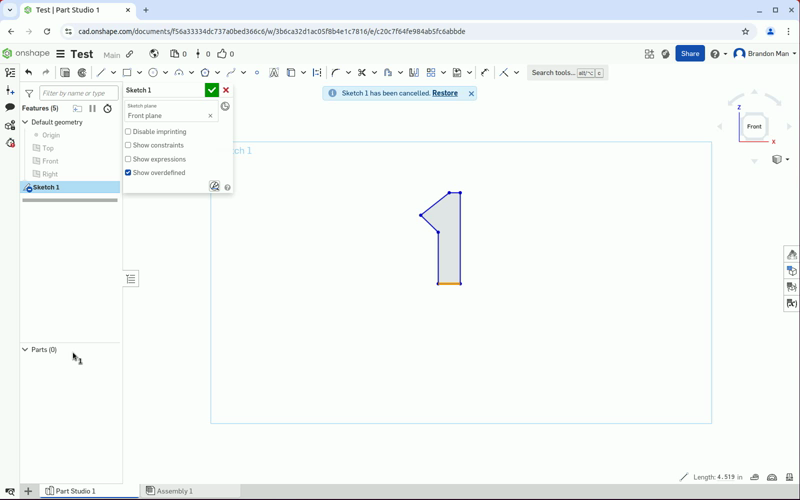
key(shift+y)
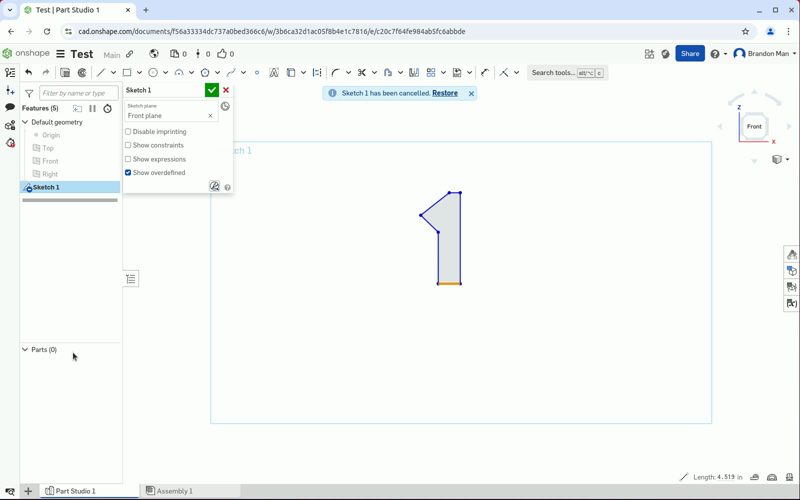
key(shift+e)
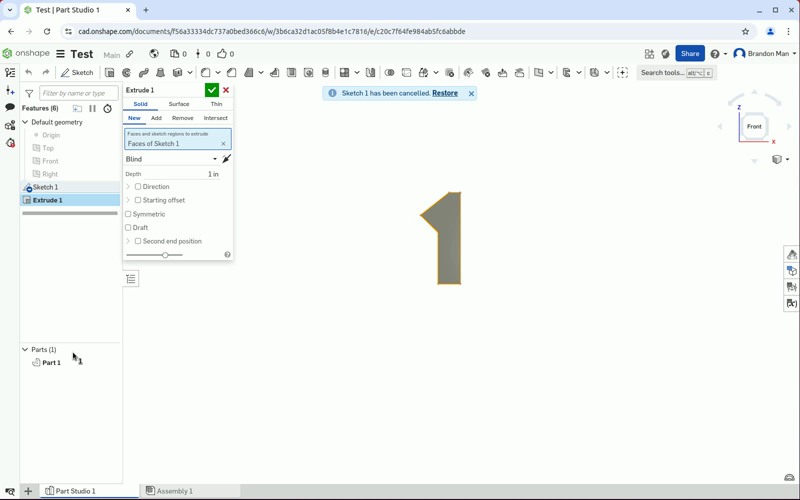
mouse_move(143, 106)
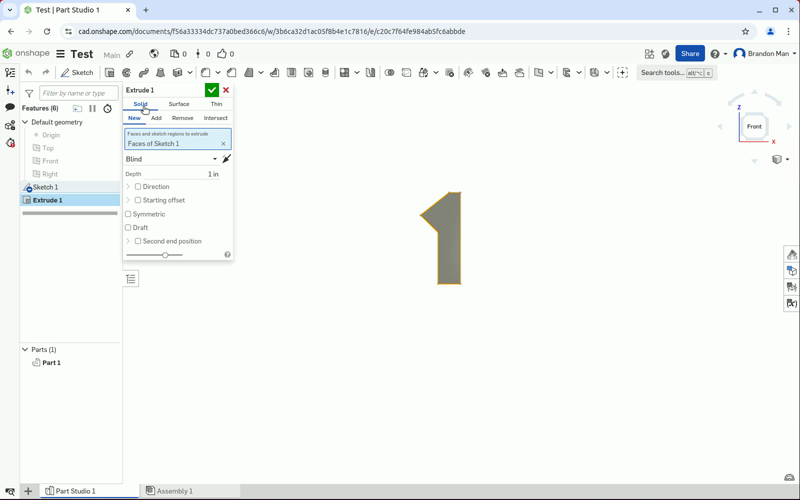
click(143, 106)
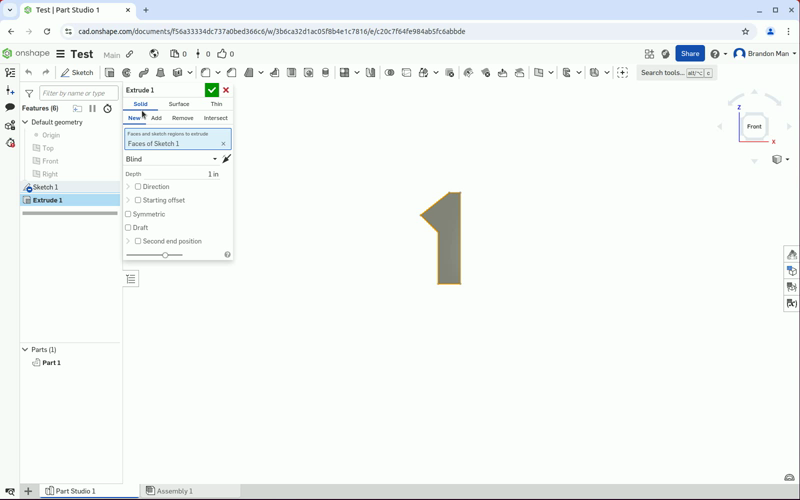
mouse_move(137, 120)
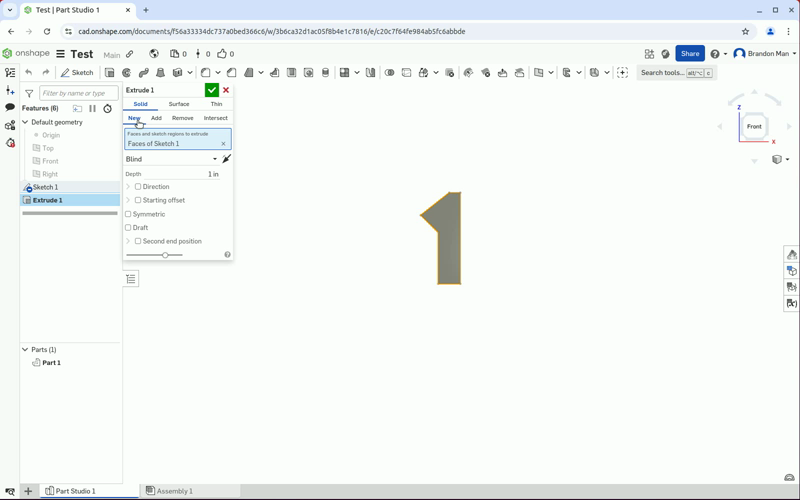
click(137, 120)
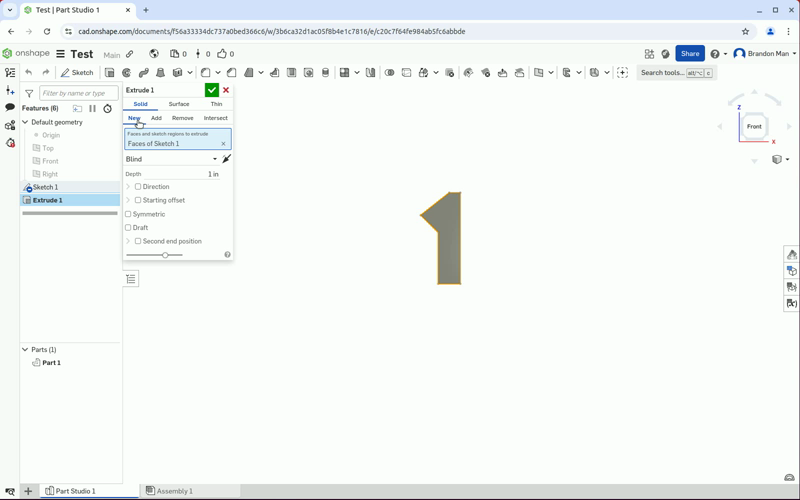
key(tab, 4)
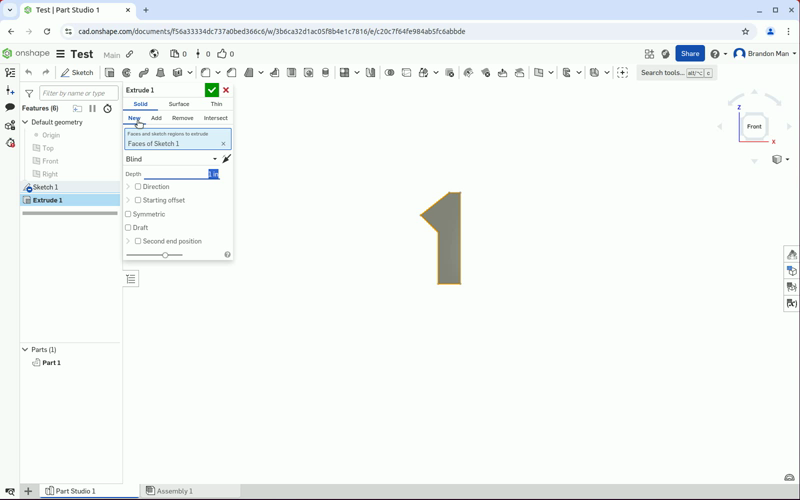
text(23.108)
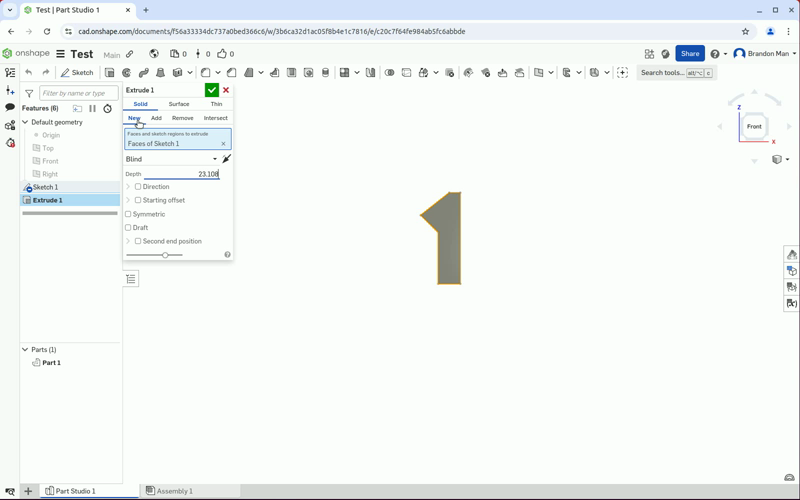
key(enter)
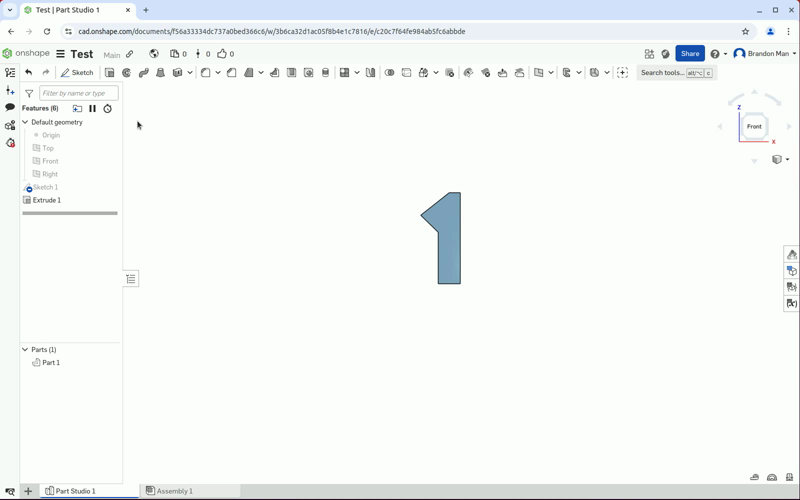
key(shift+h)
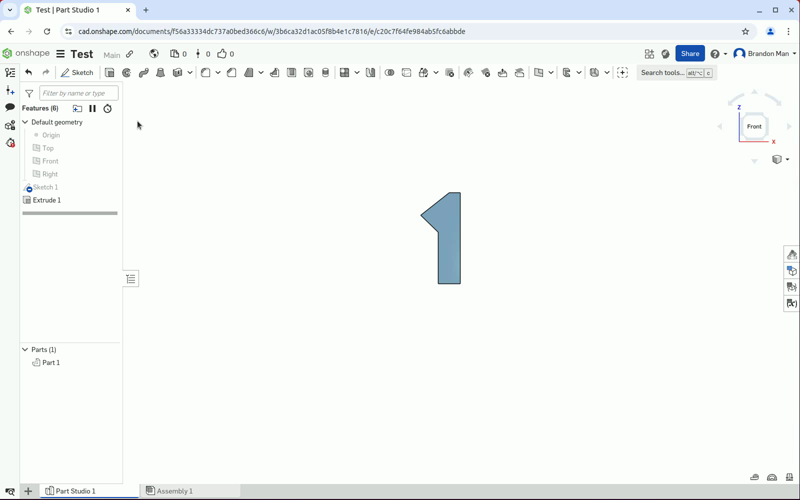
key(shift+h)
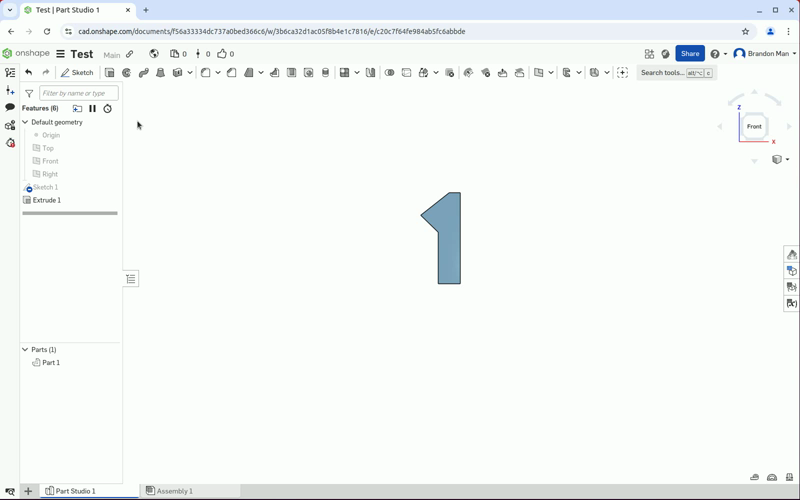
mouse_move(73, 189)
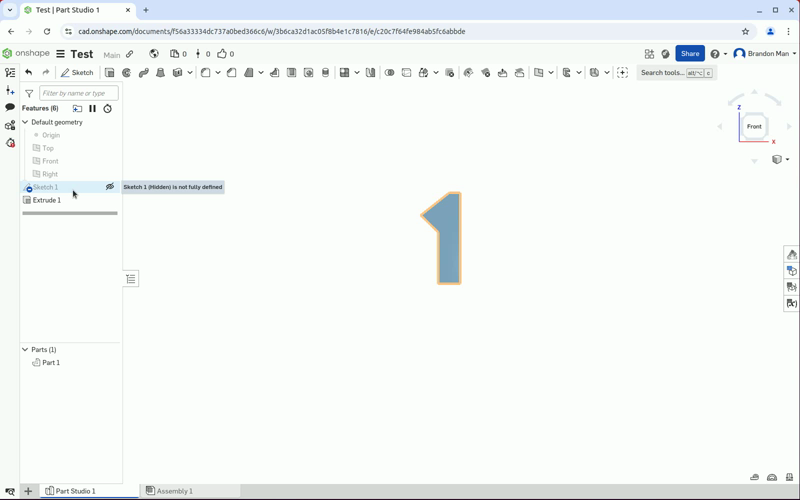
click(73, 189)
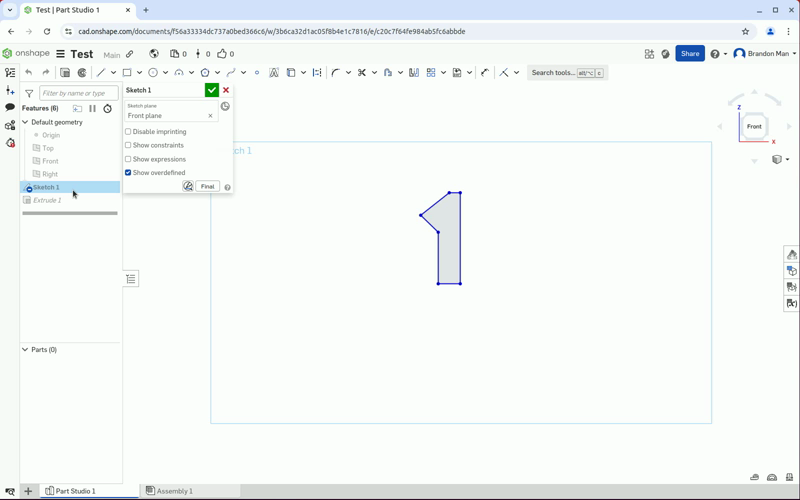
mouse_move(229, 92)
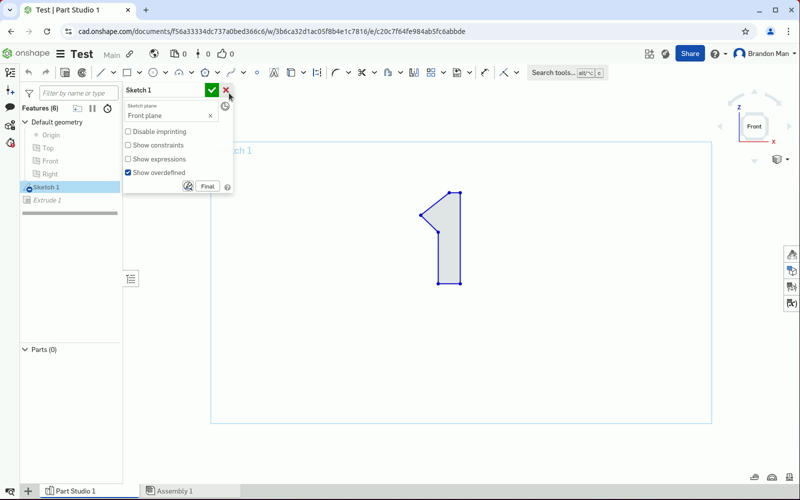
click(229, 92)
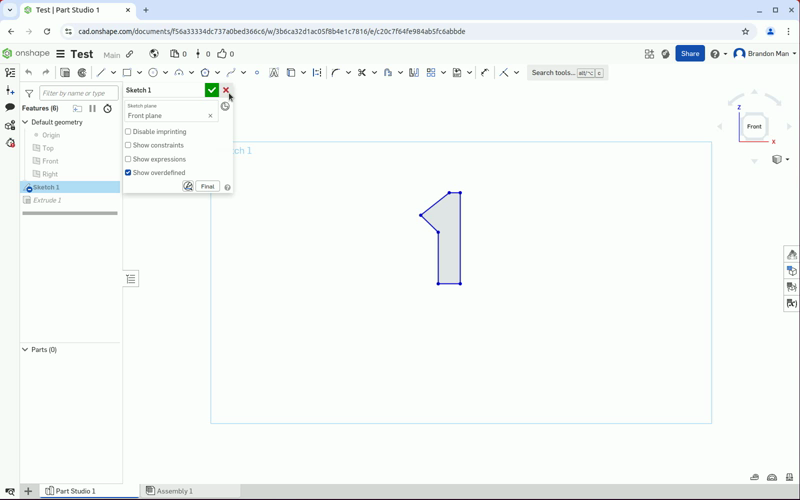
key(shift+s)
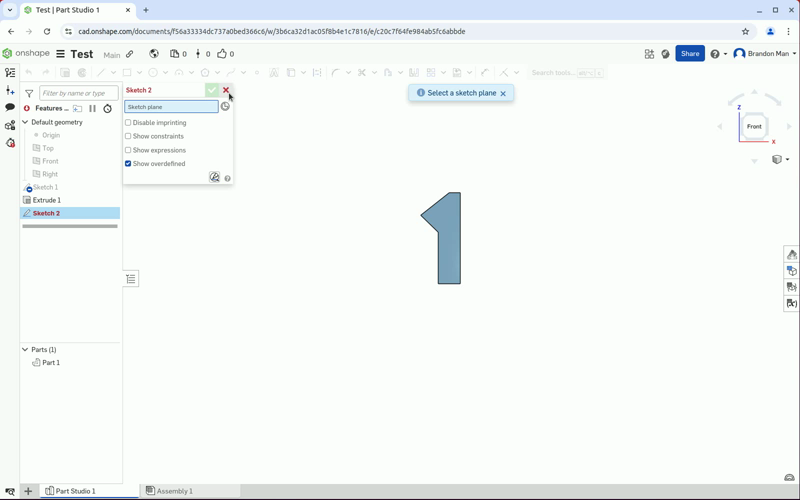
mouse_move(73, 163)
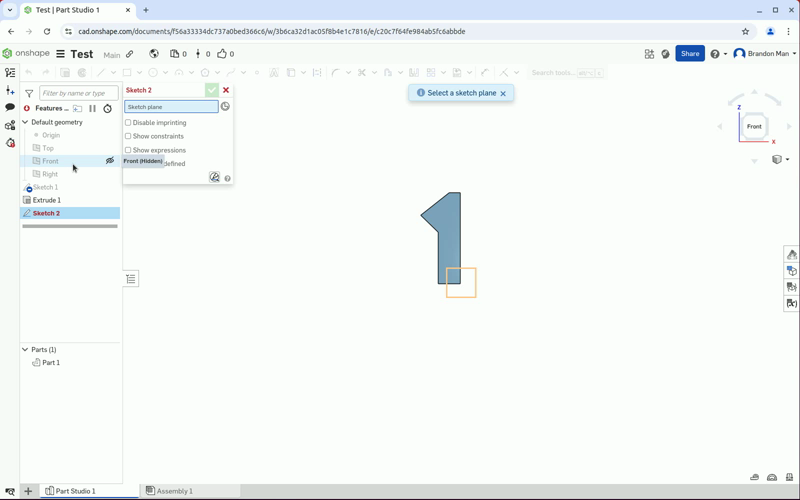
click(73, 163)
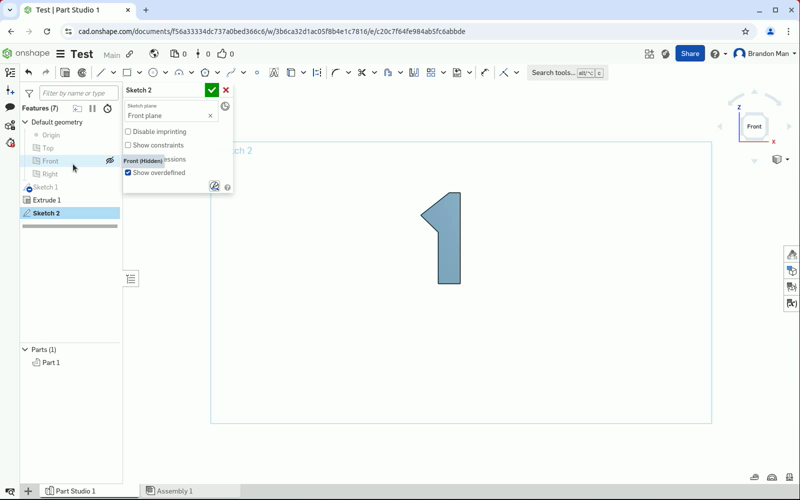
mouse_move(73, 352)
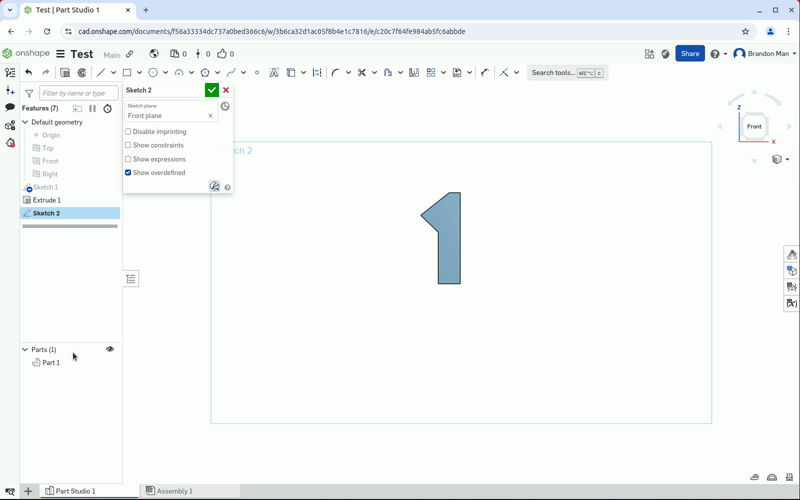
key(y)
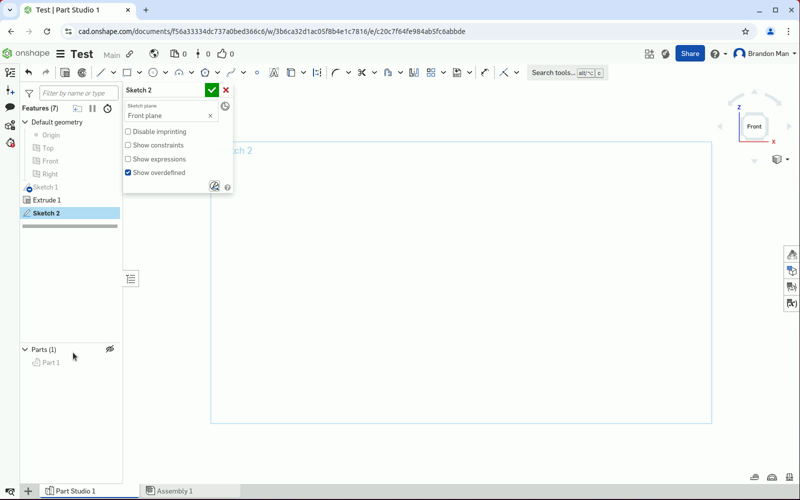
key(l)
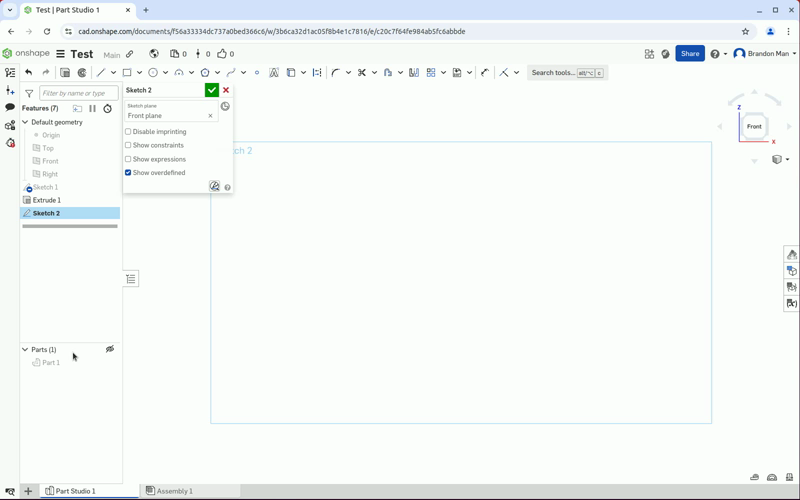
key_down(shift)
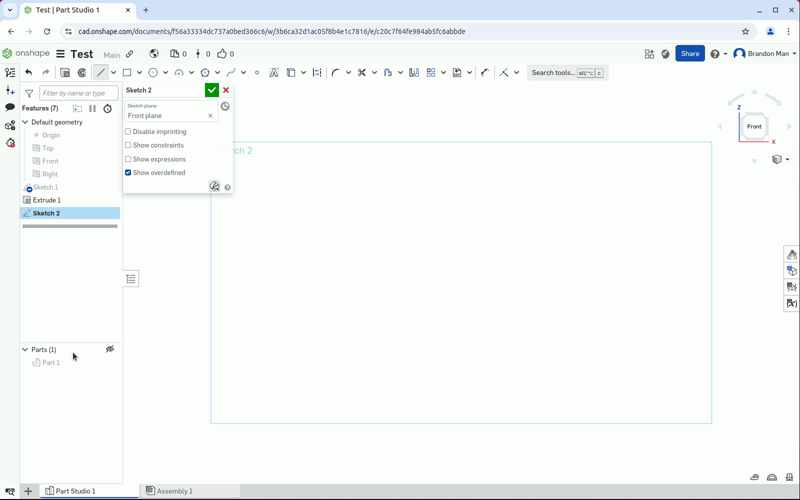
mouse_move(420, 215)
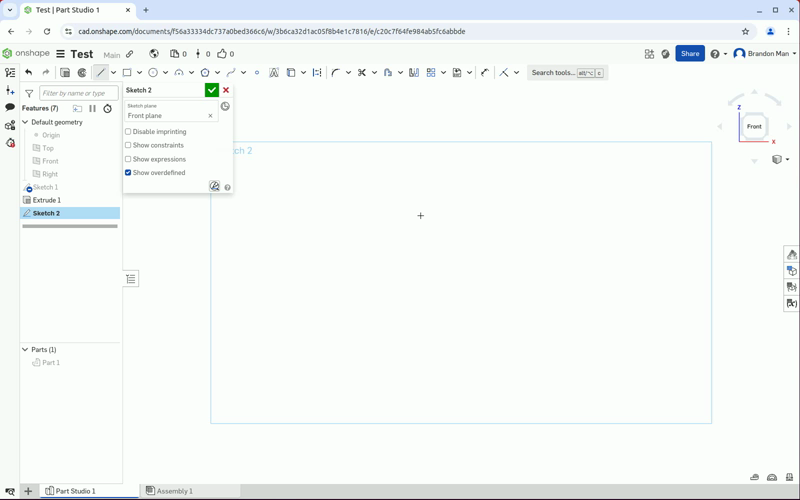
click(420, 215)
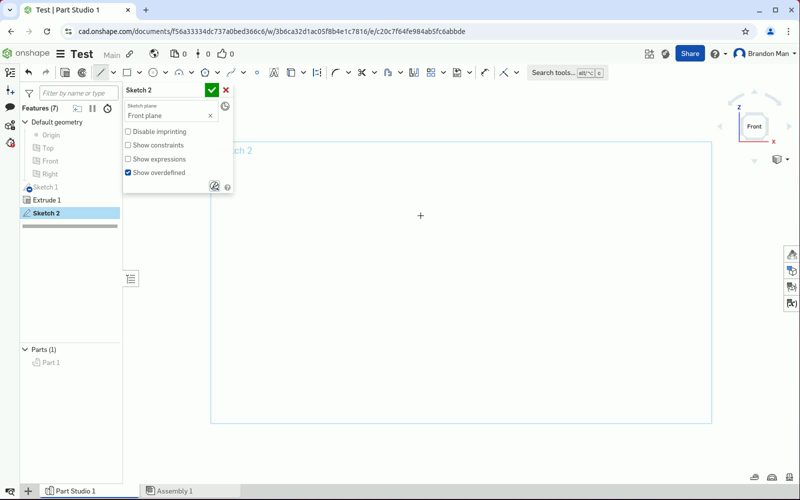
key_up(shift)
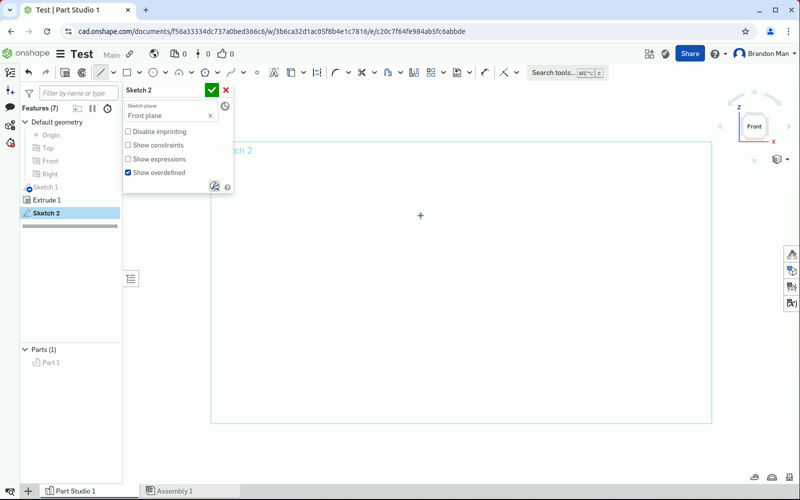
key_down(shift)
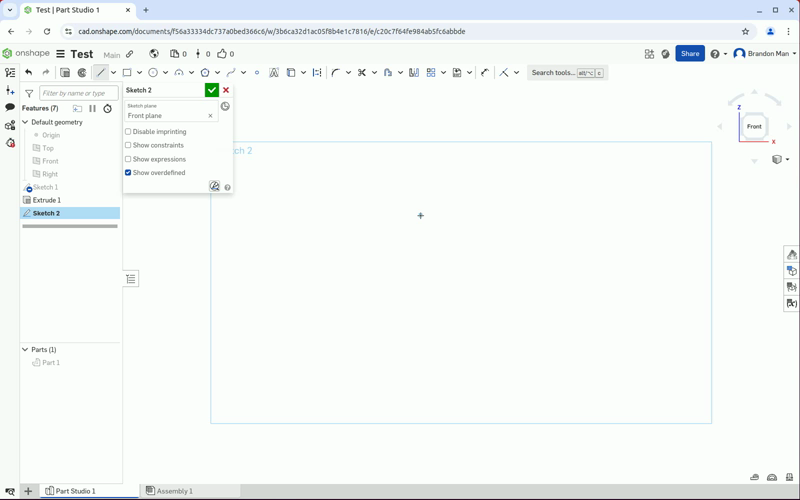
mouse_move(450, 215)
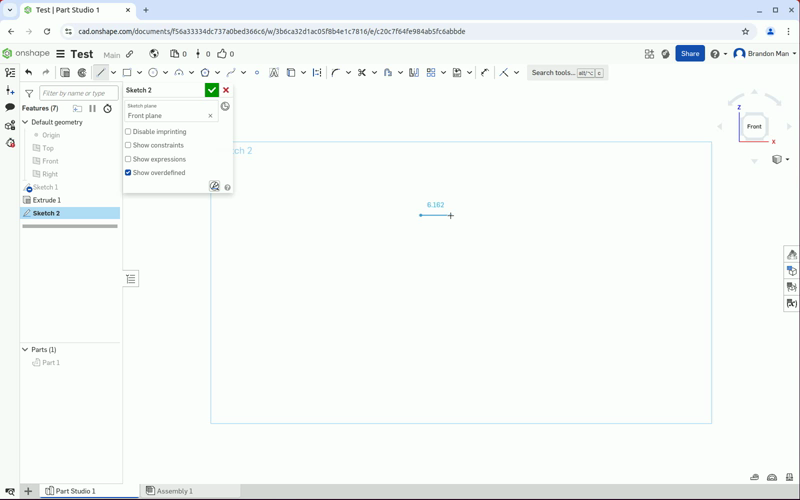
mouse_move(438, 232)
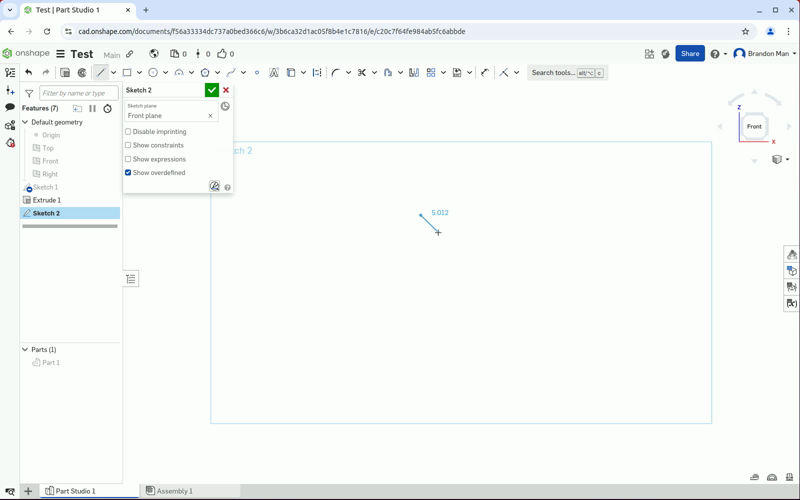
click(438, 232)
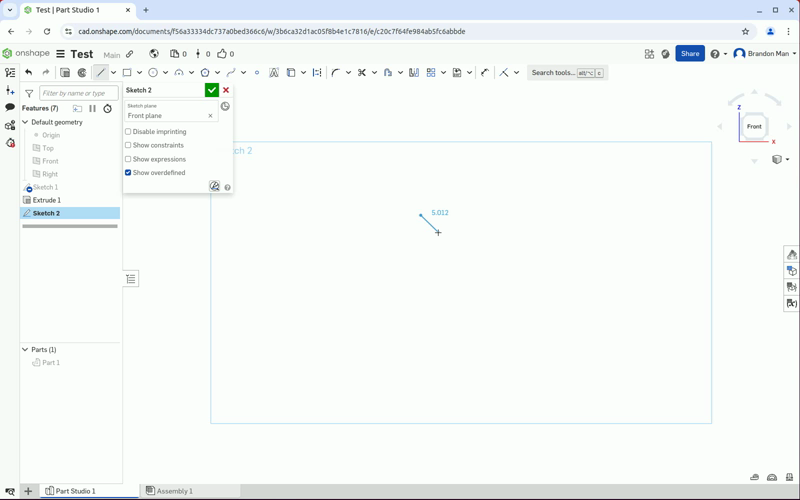
key_up(shift)
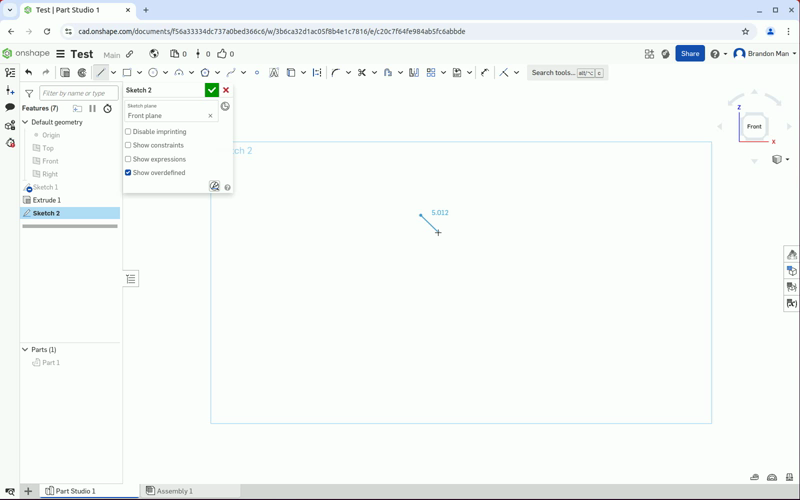
key_down(shift)
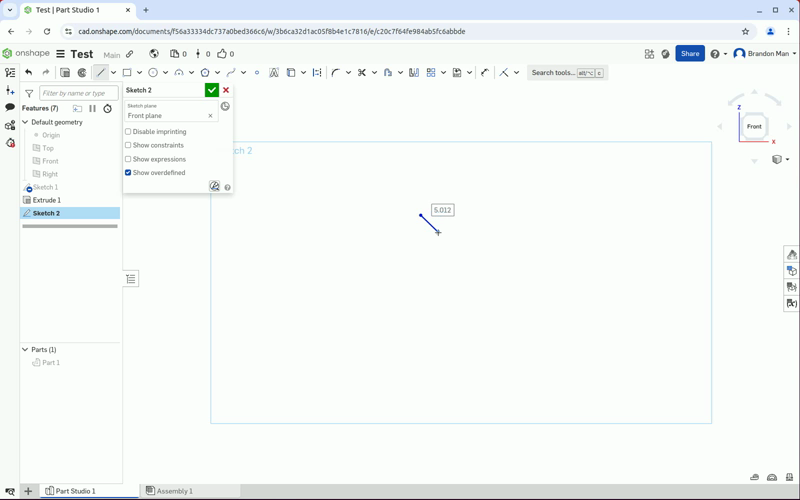
mouse_move(468, 232)
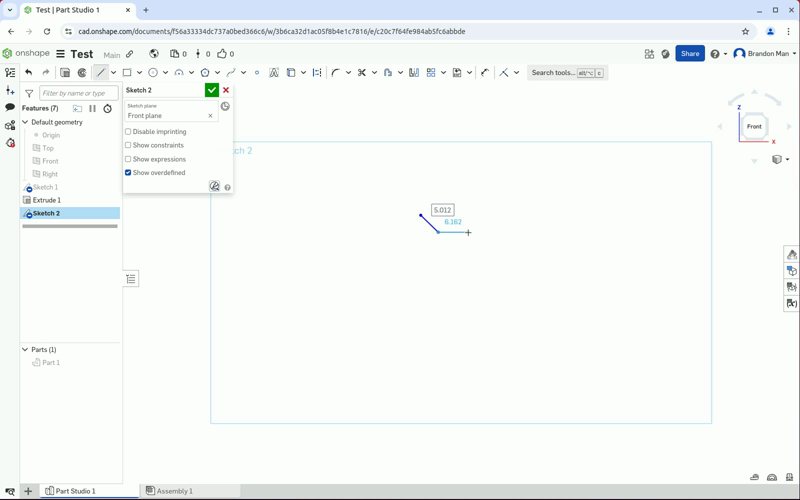
mouse_move(438, 283)
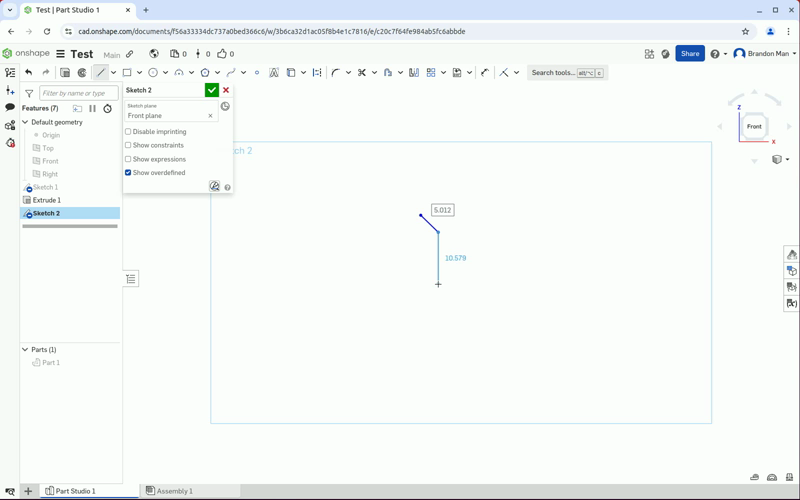
click(438, 283)
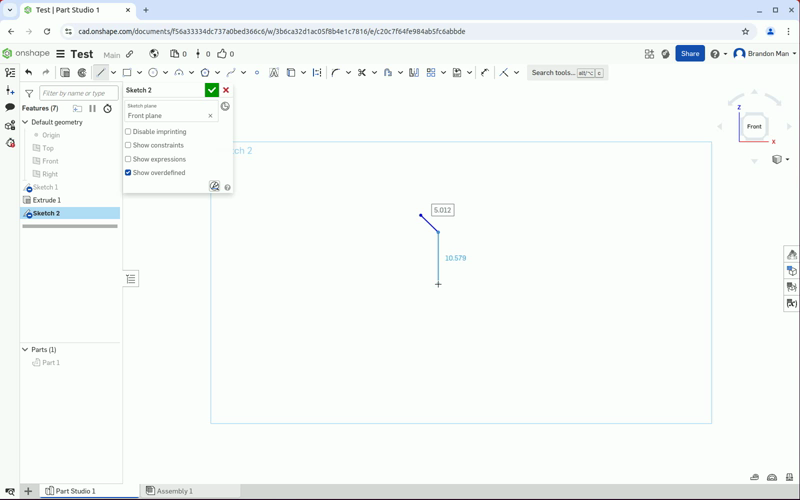
key_up(shift)
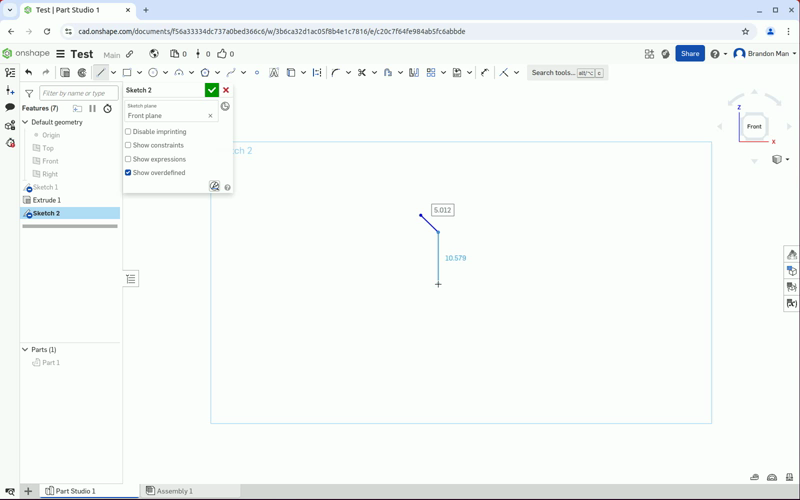
key_down(shift)
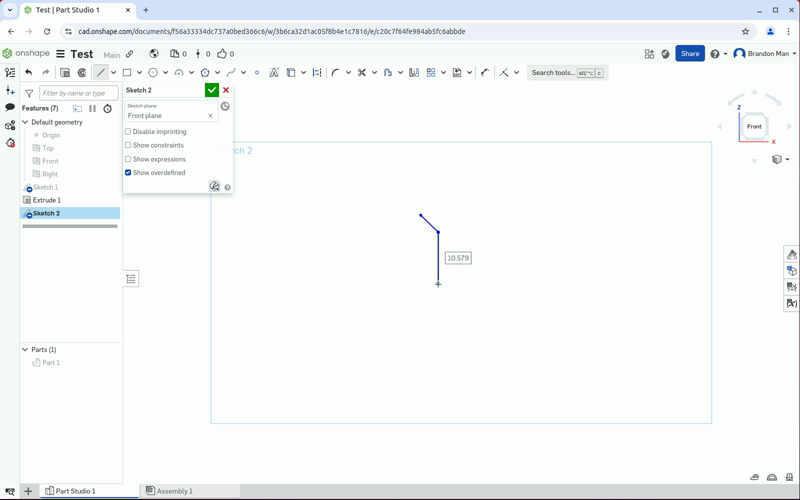
mouse_move(468, 283)
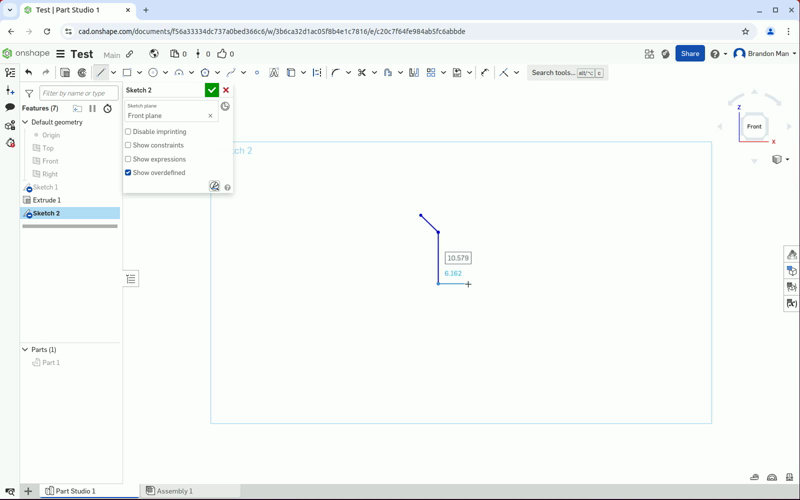
mouse_move(460, 283)
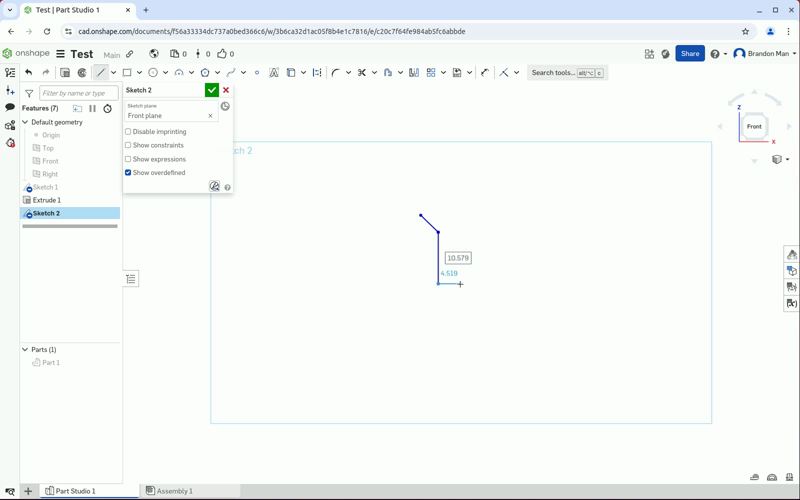
click(460, 283)
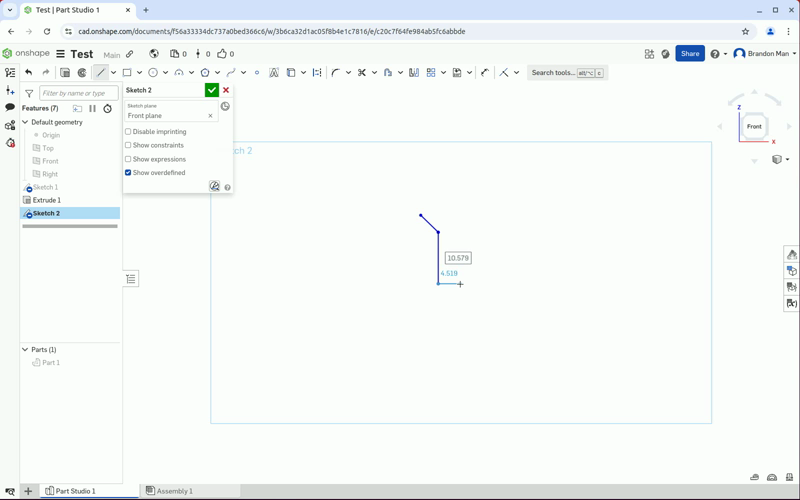
key_up(shift)
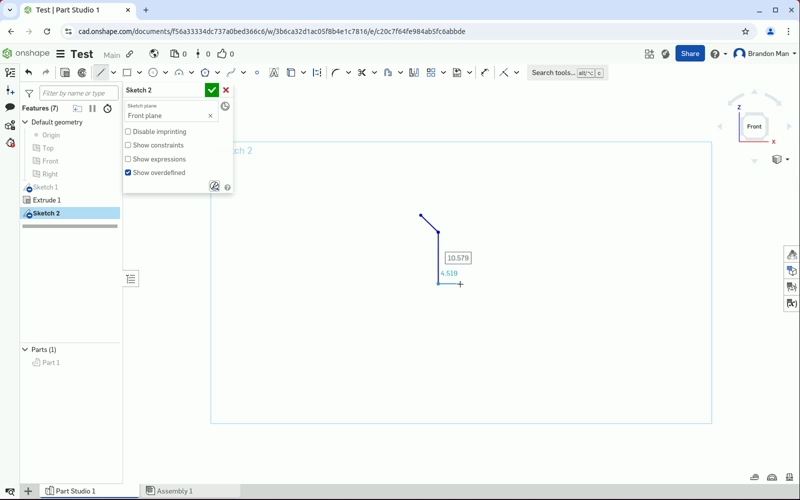
key_down(shift)
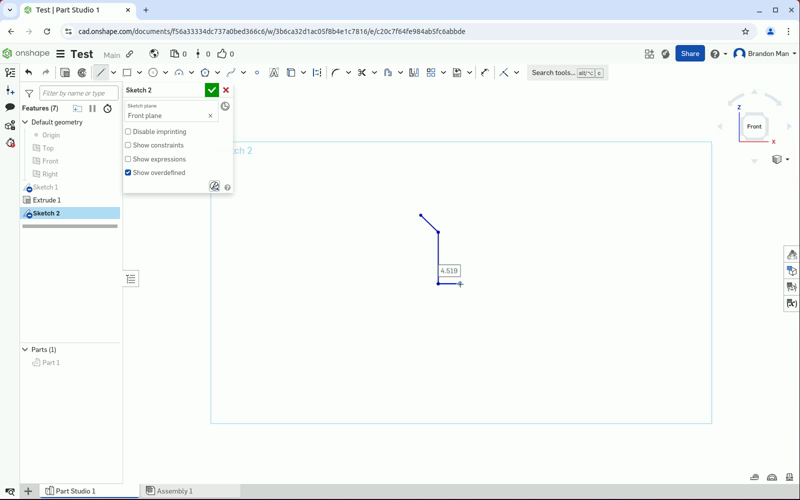
mouse_move(460, 192)
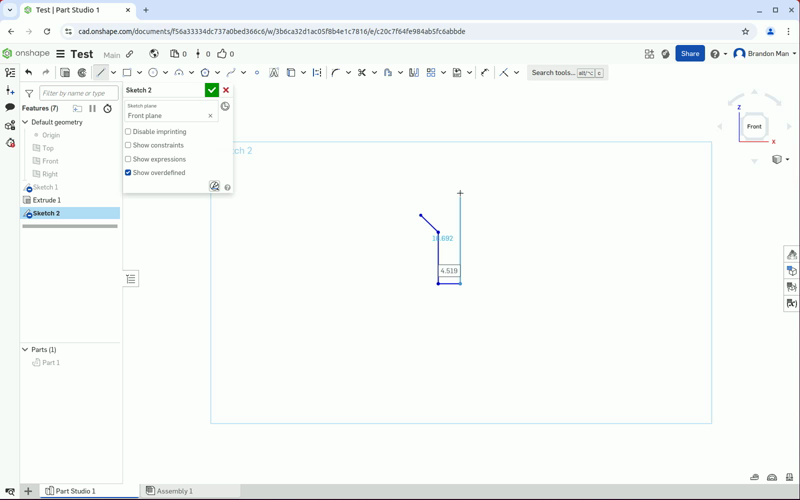
click(460, 192)
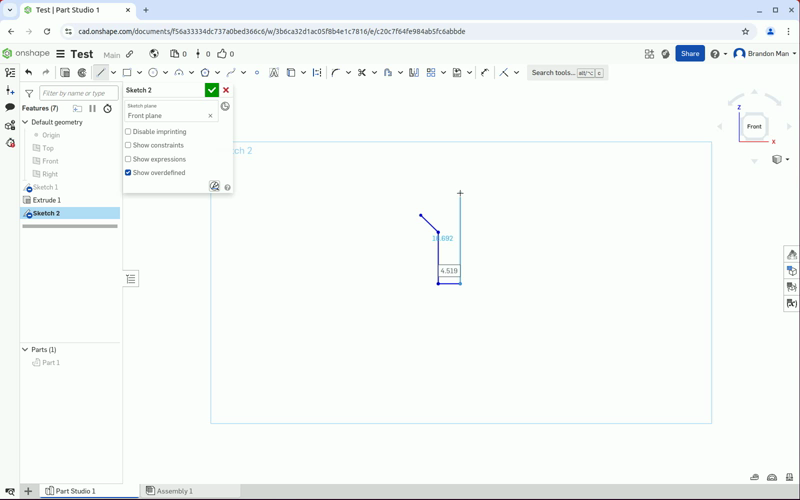
key_up(shift)
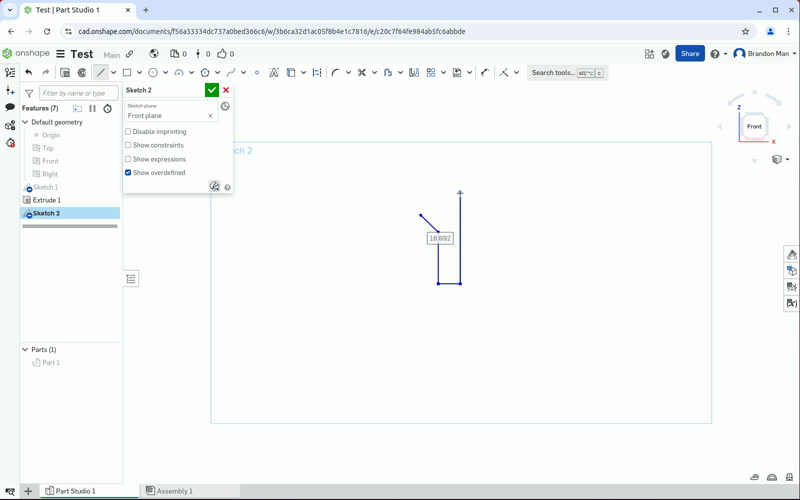
key_down(shift)
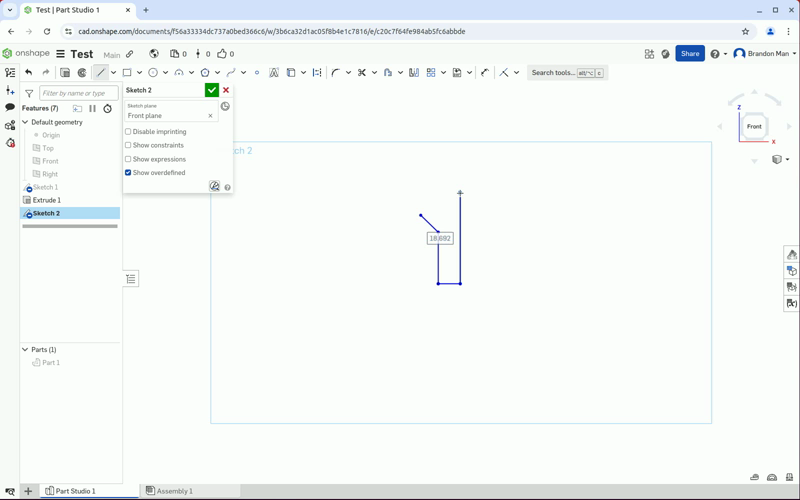
mouse_move(490, 192)
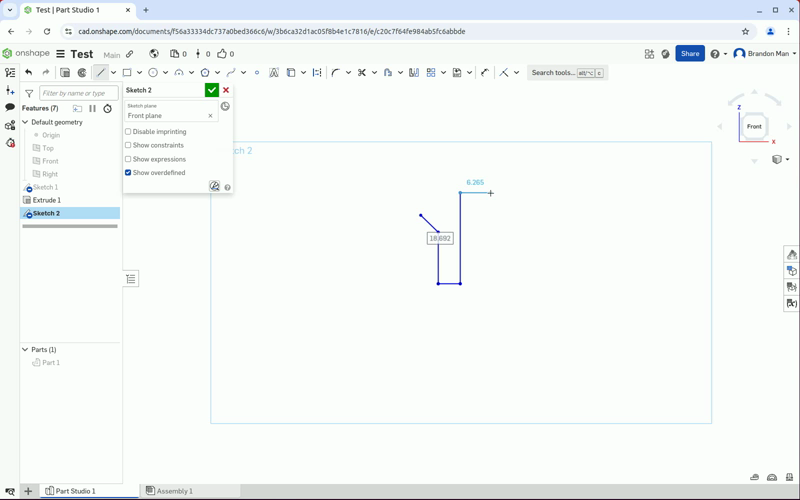
mouse_move(449, 192)
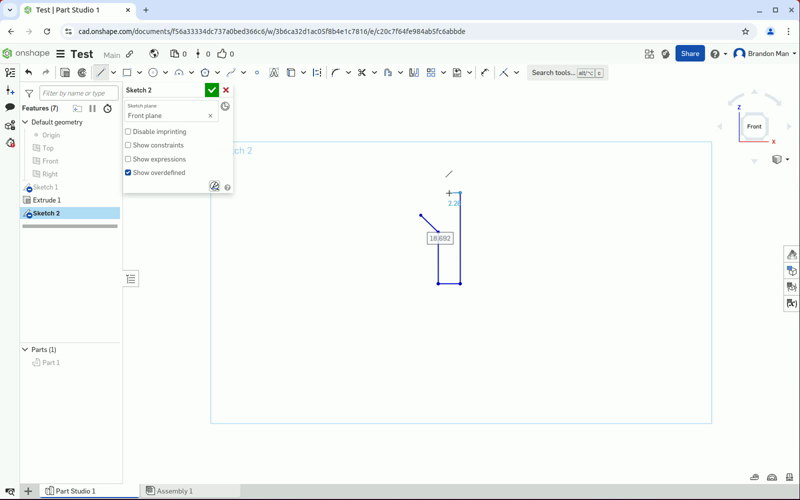
click(449, 192)
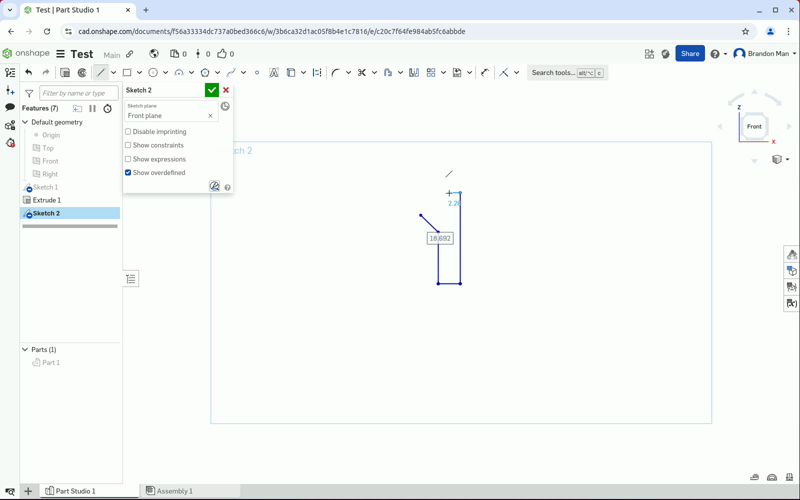
key_up(shift)
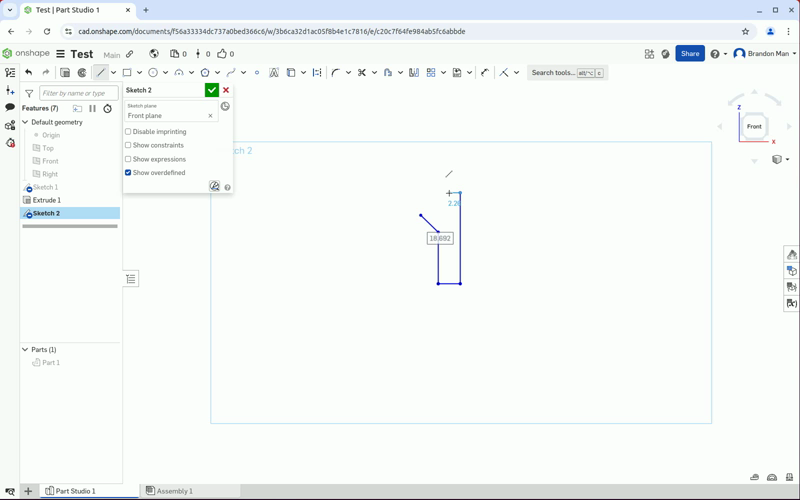
mouse_move(479, 192)
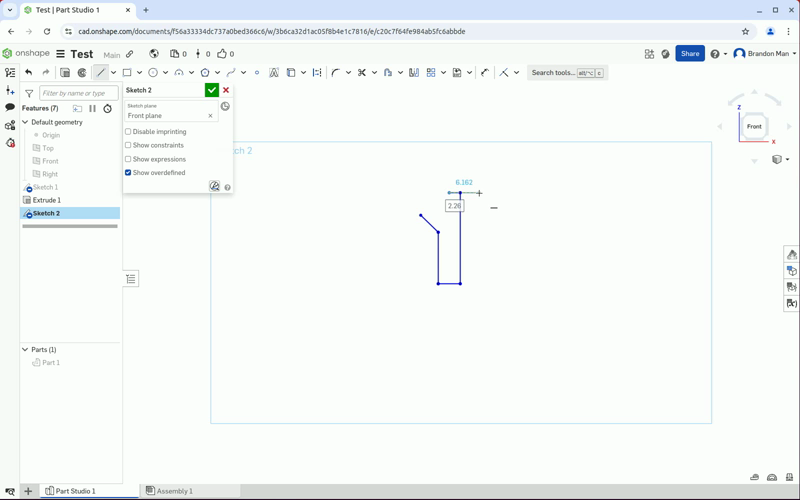
key_down(shift)
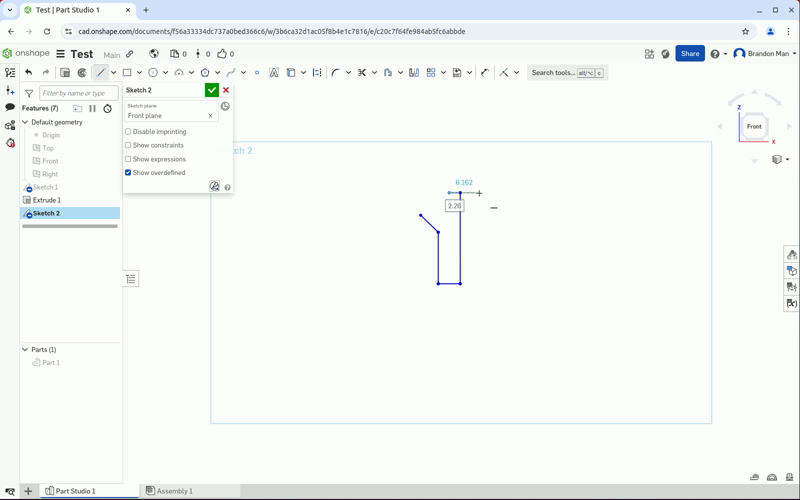
mouse_move(420, 215)
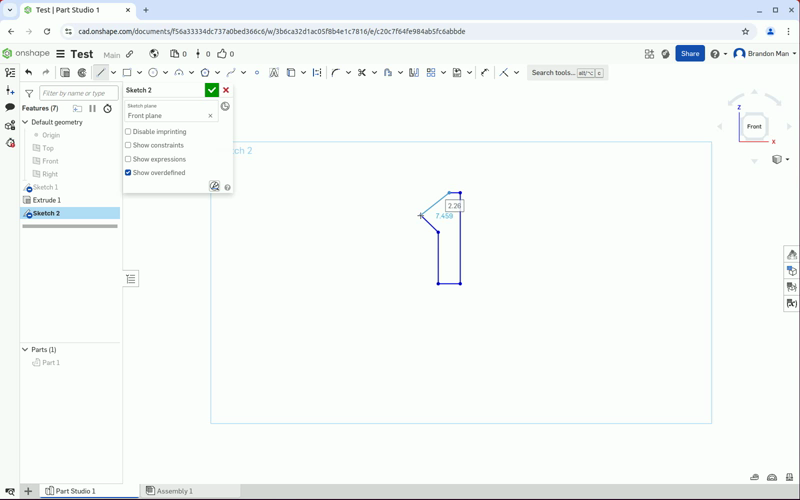
key_up(shift)
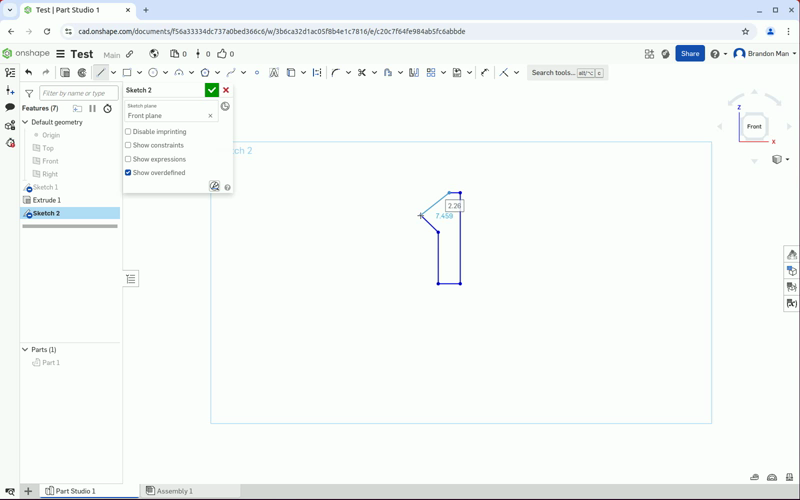
click(420, 215)
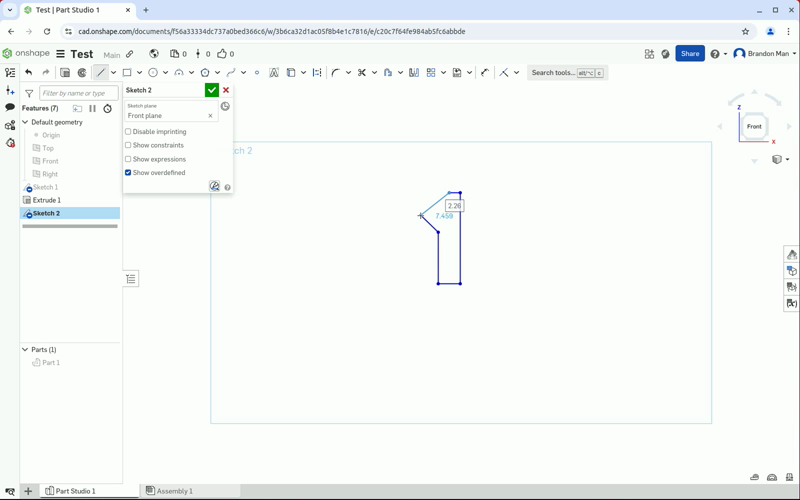
key(esc)
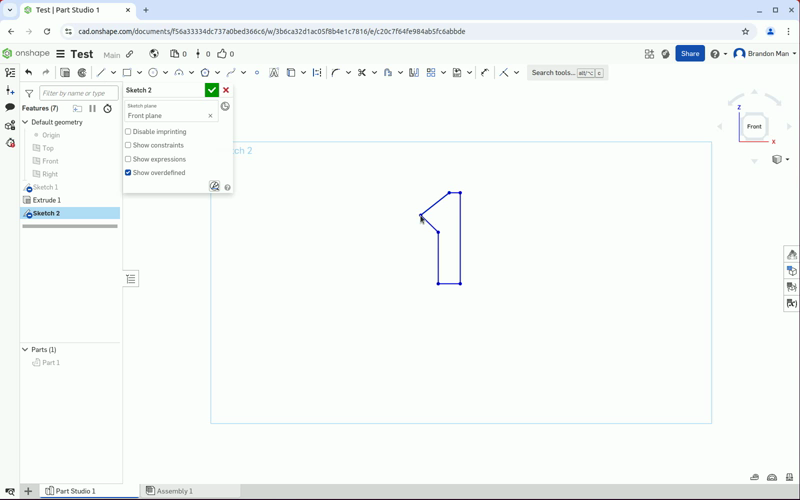
mouse_move(452, 231)
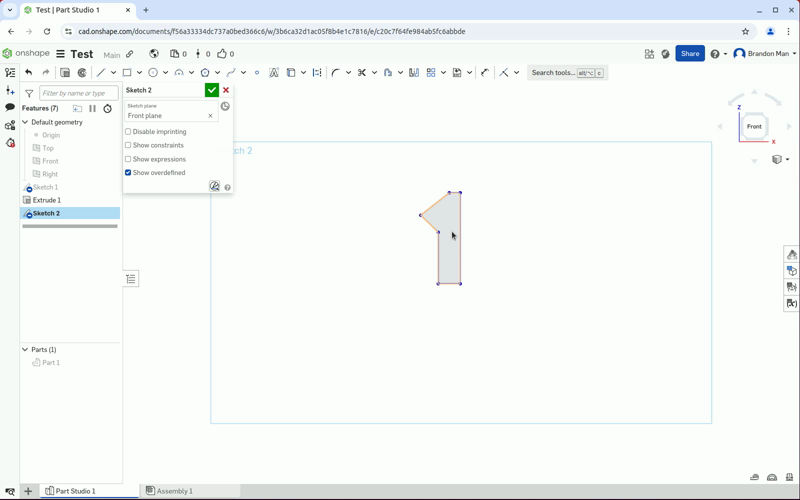
click(452, 231)
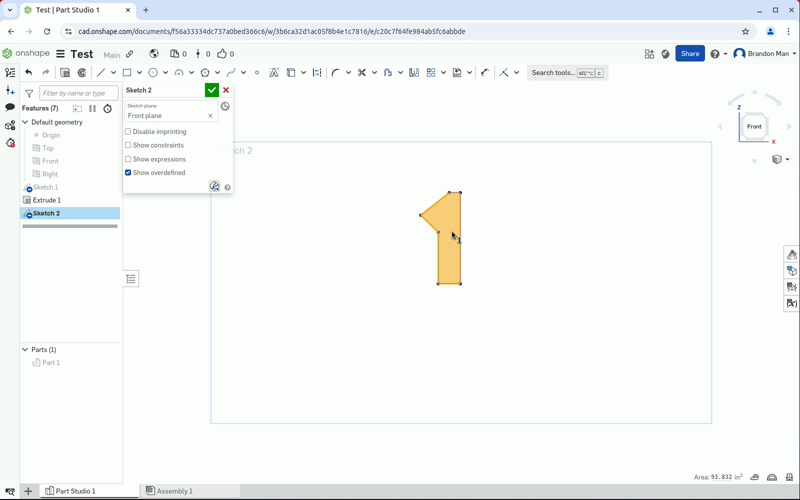
mouse_move(73, 352)
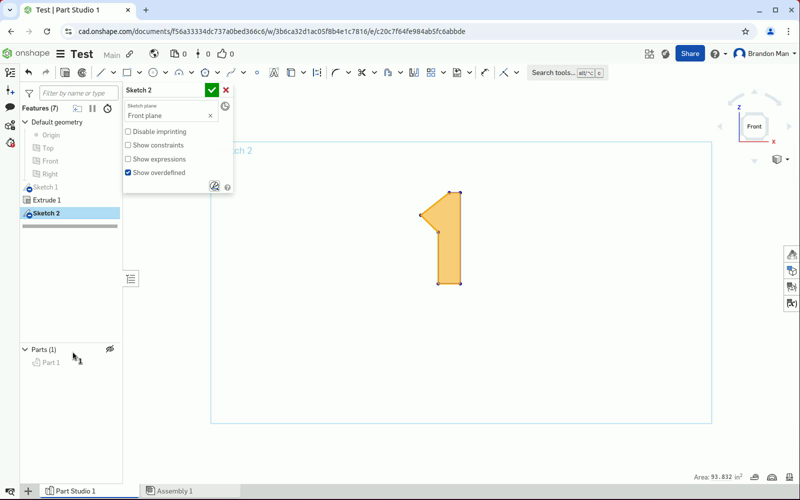
key(shift+y)
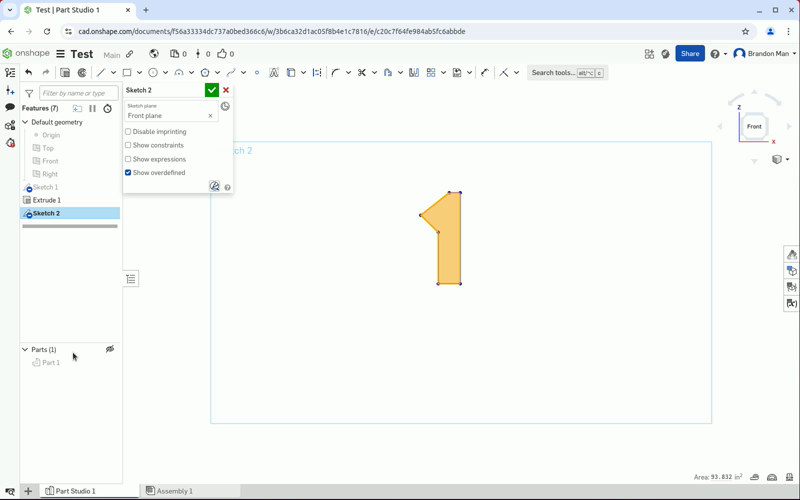
key(shift+e)
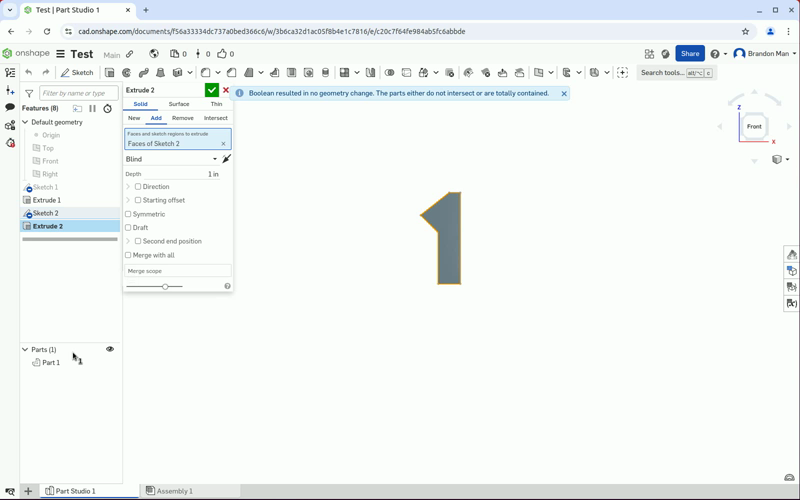
mouse_move(143, 106)
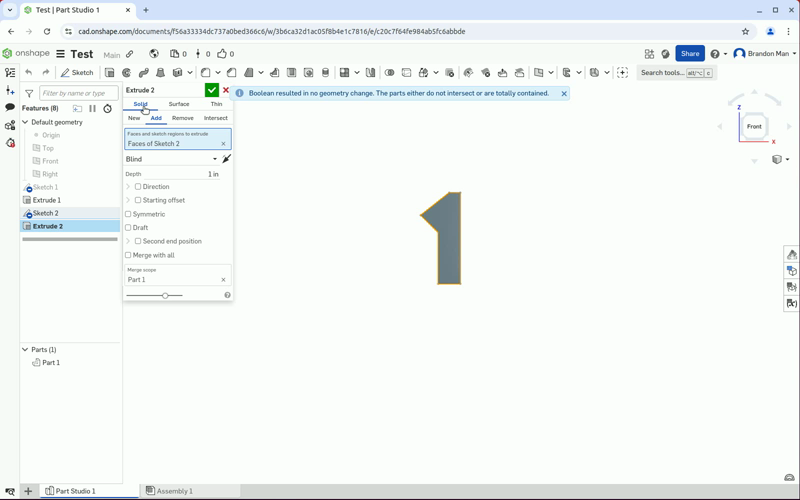
click(143, 106)
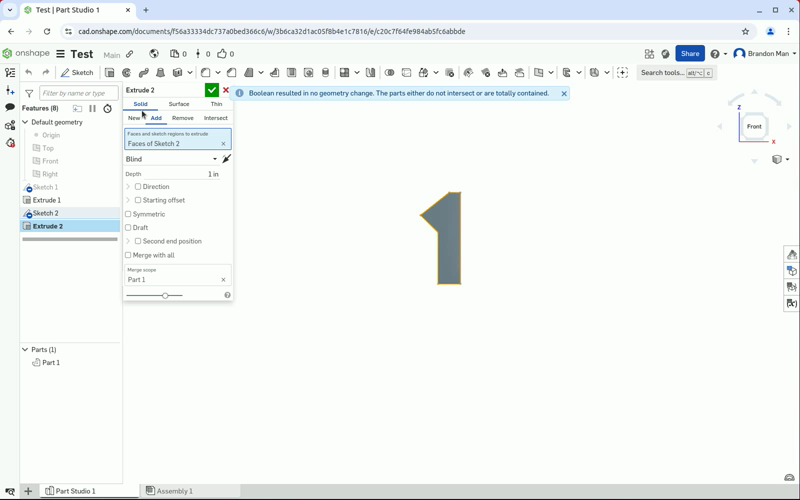
mouse_move(137, 120)
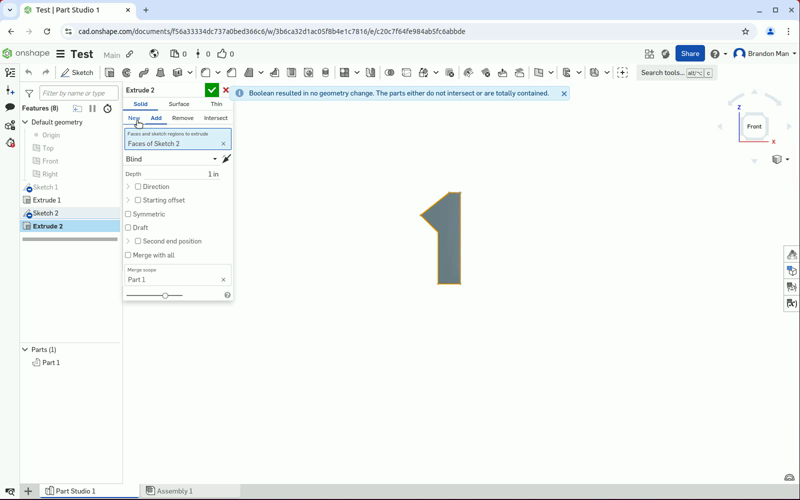
click(137, 120)
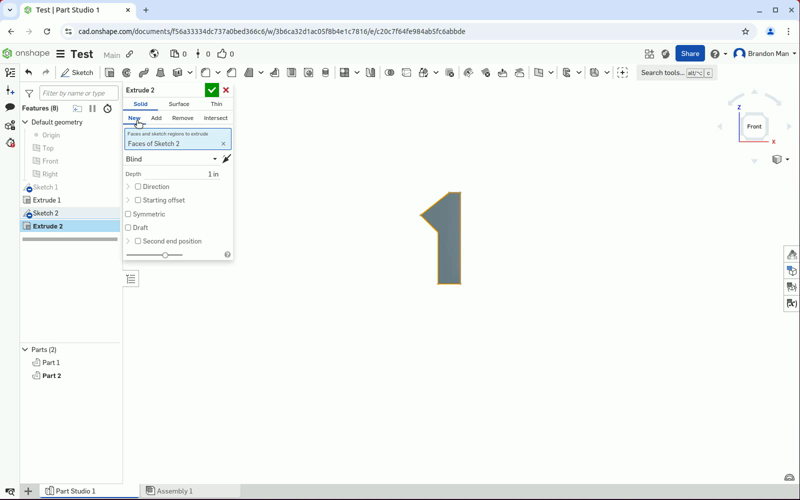
key(tab, 4)
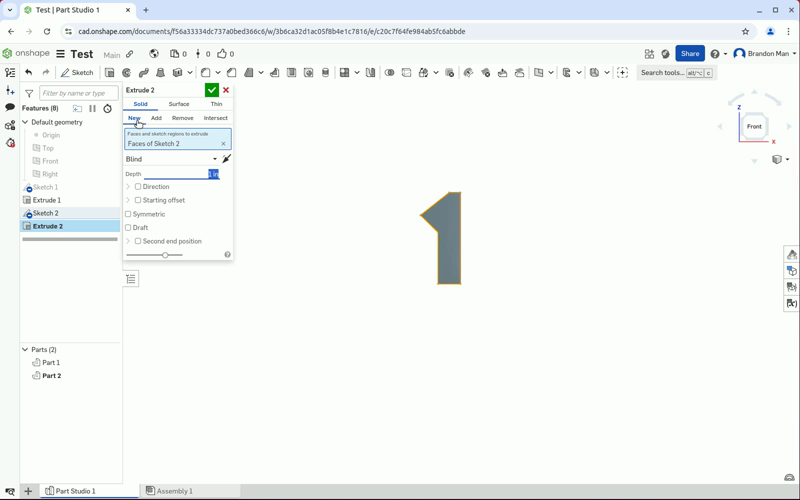
text(23.108)
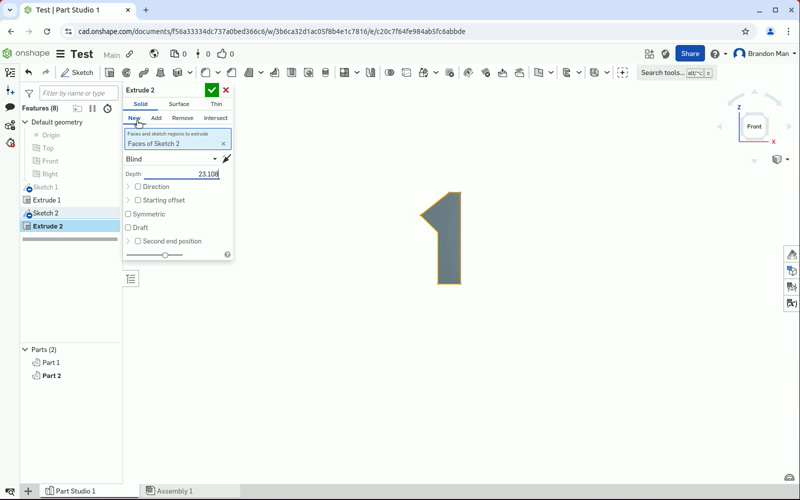
key(enter)
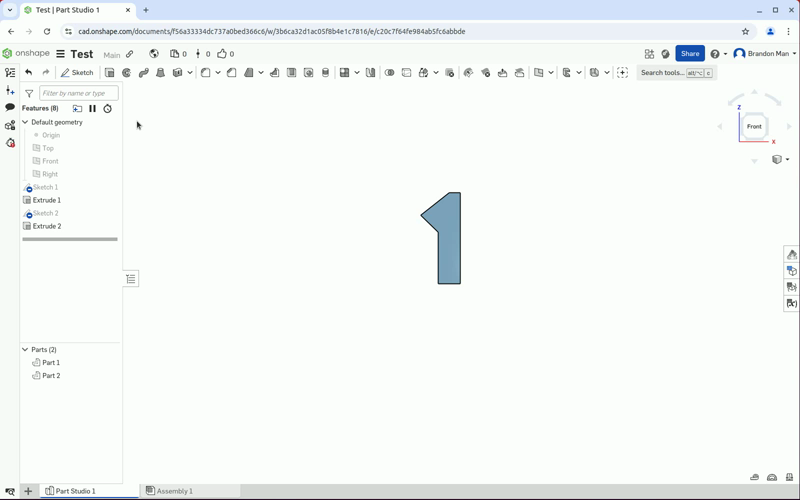
key(shift+h)
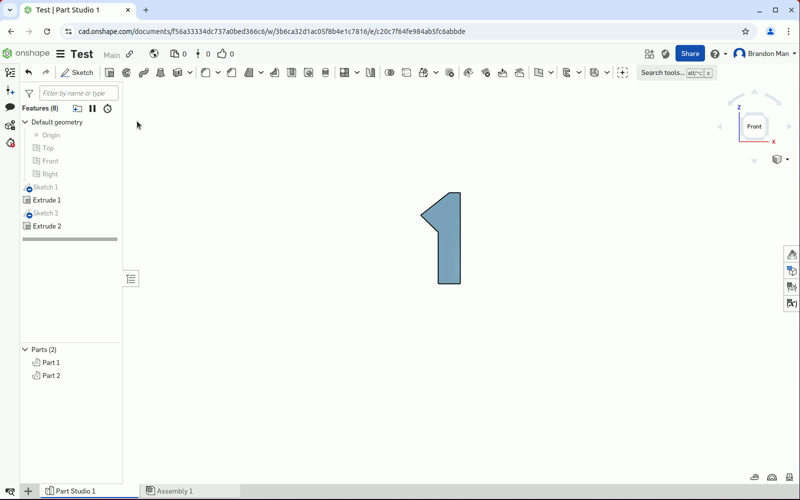
key(shift+h)
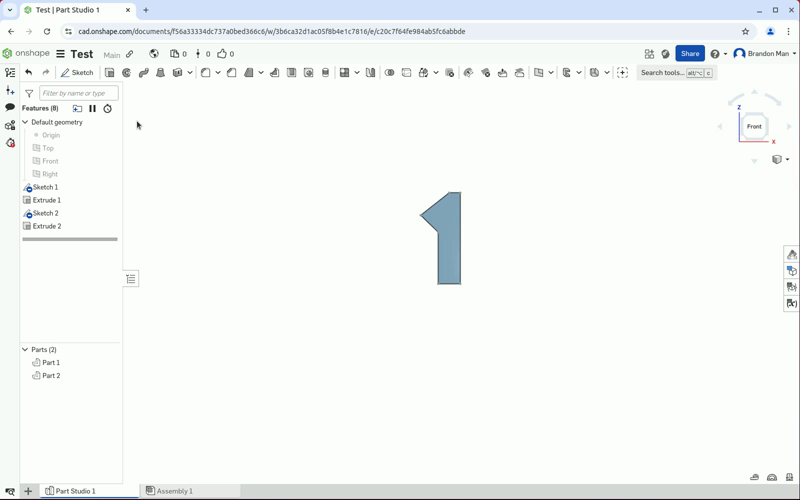
key(shift+7)
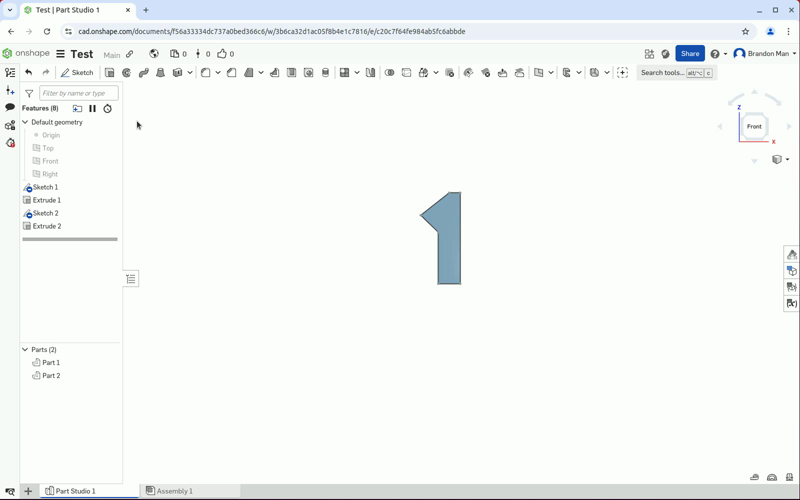
key(left, 2)
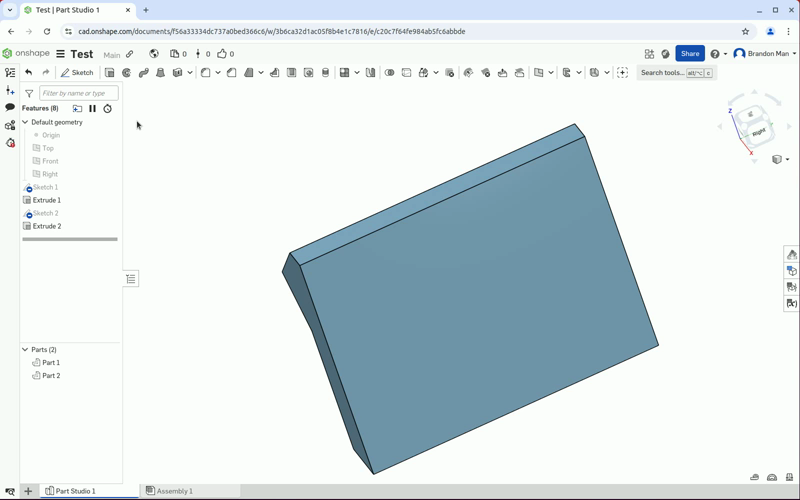
key(down, 2)
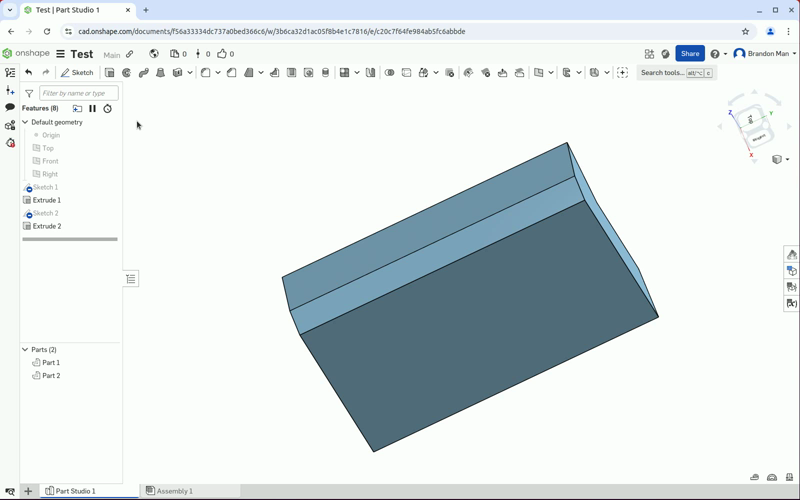
key(up, 2)
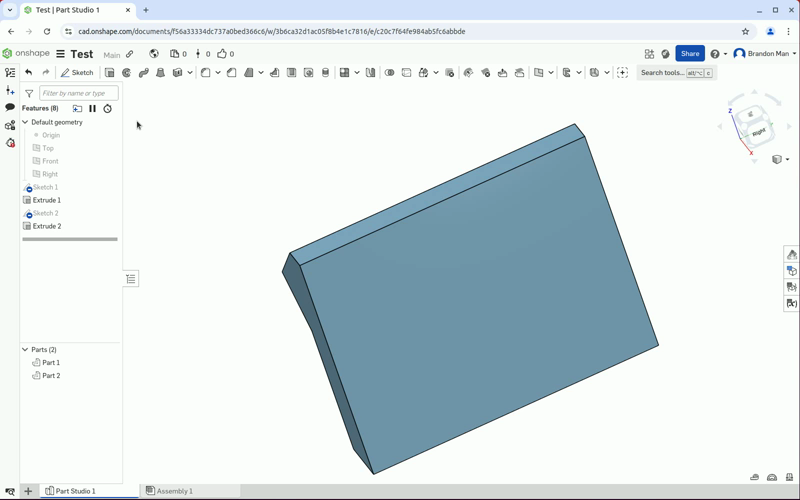
key(right, 2)
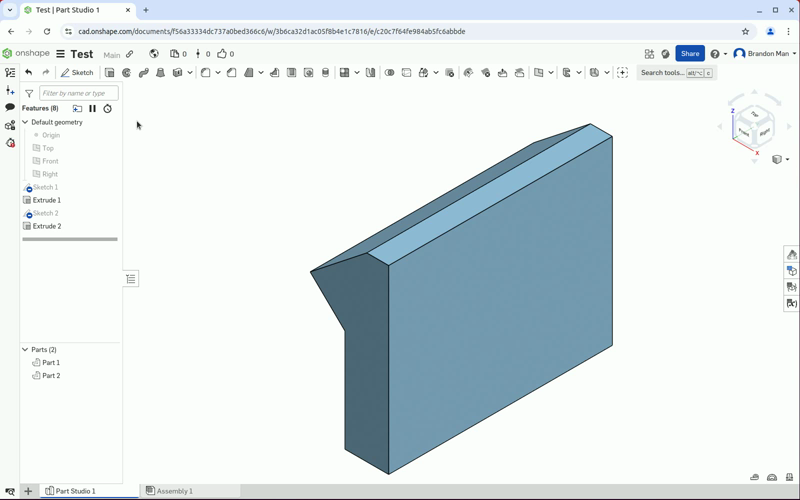
mouse_move(73, 189)
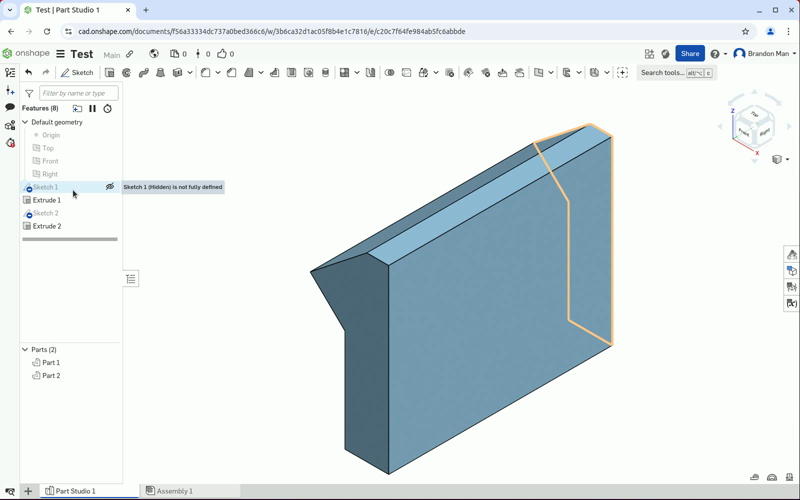
click(73, 189)